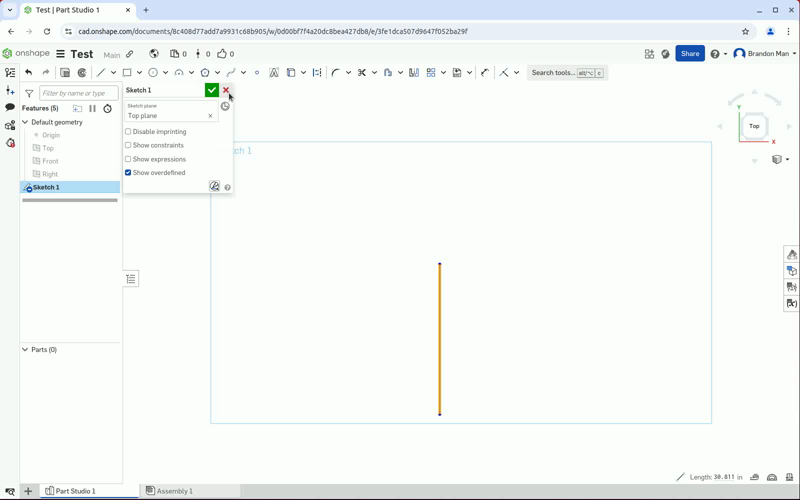
key(shift+h)
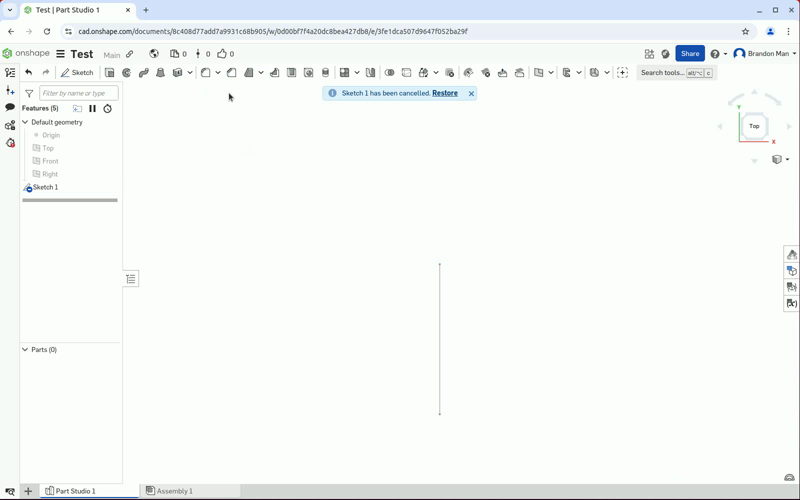
key(shift+s)
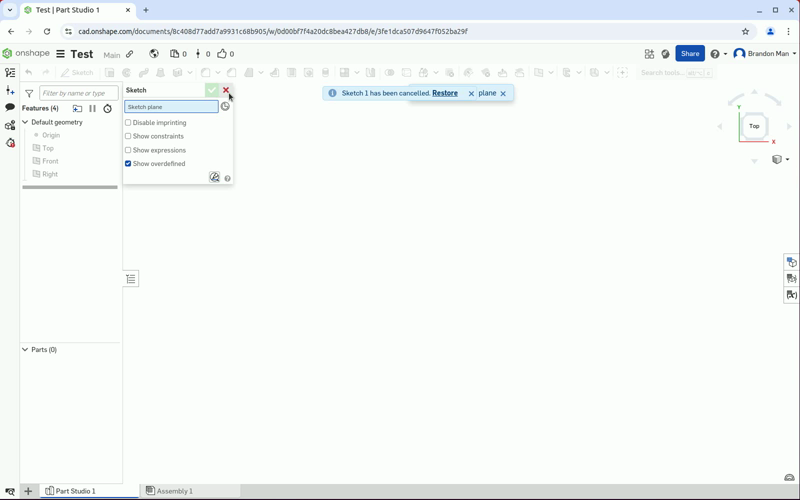
mouse_move(73, 150)
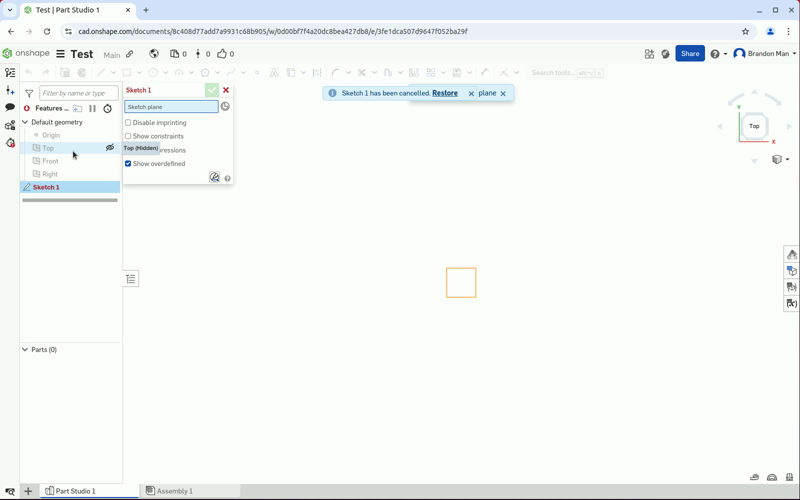
click(73, 150)
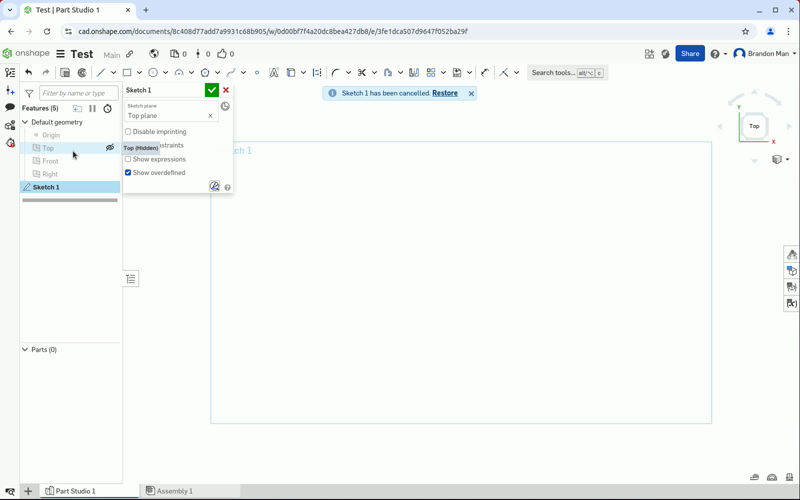
mouse_move(73, 352)
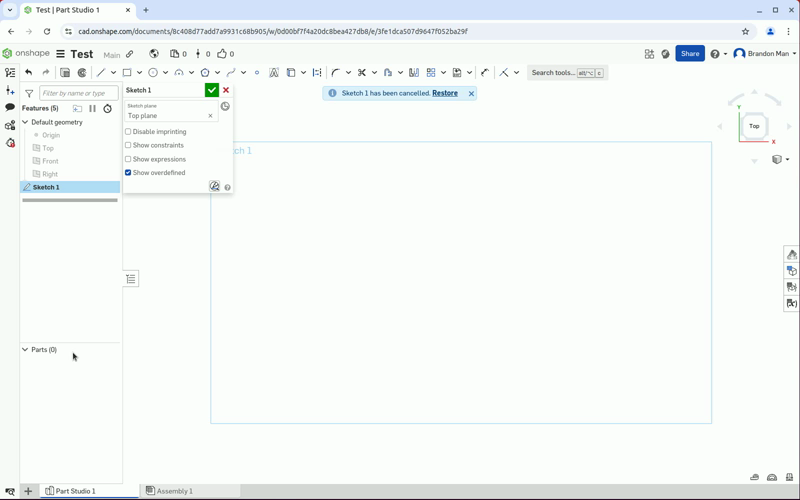
key(y)
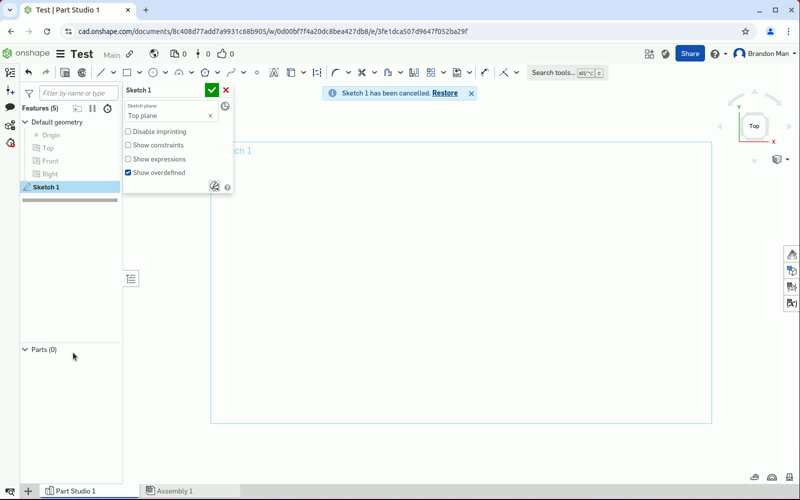
key(l)
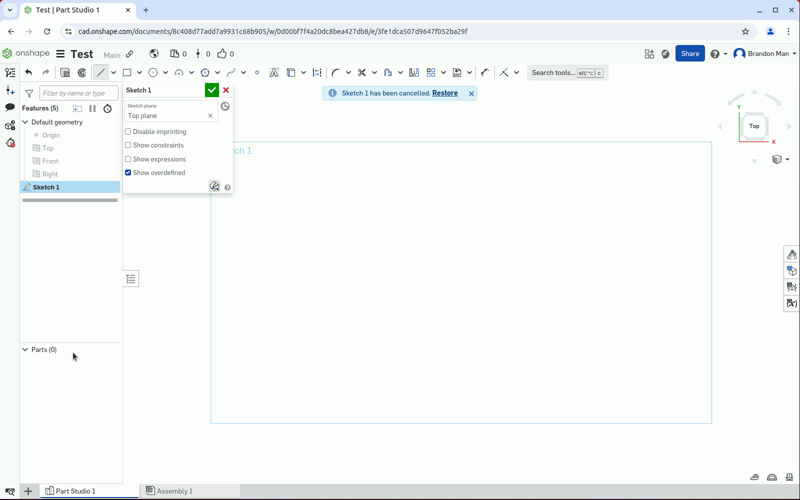
key_down(shift)
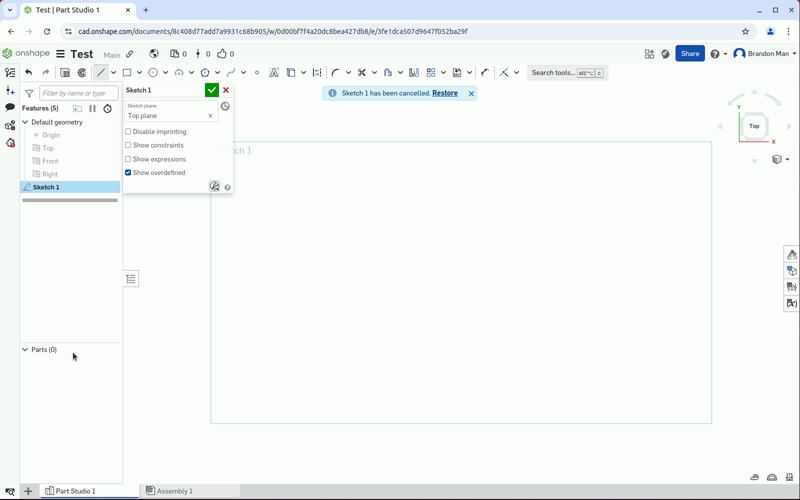
mouse_move(348, 395)
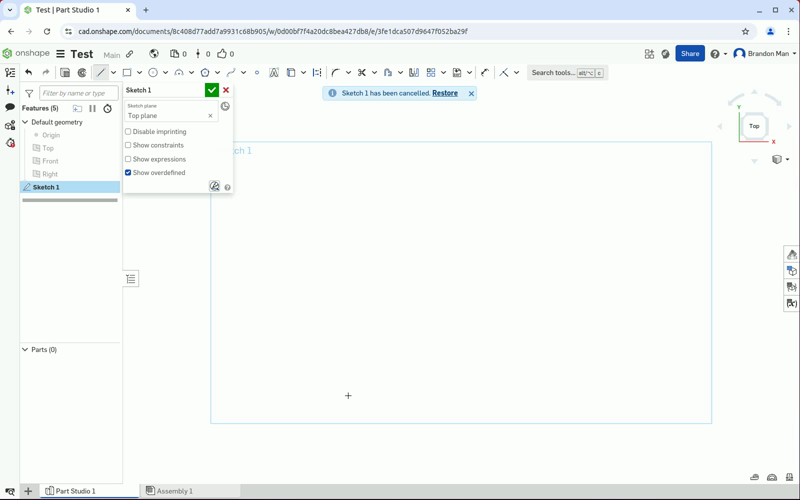
click(348, 395)
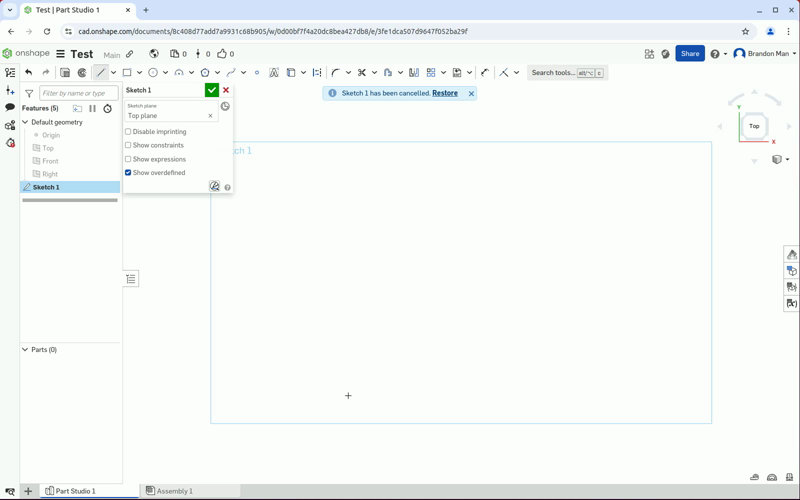
key_up(shift)
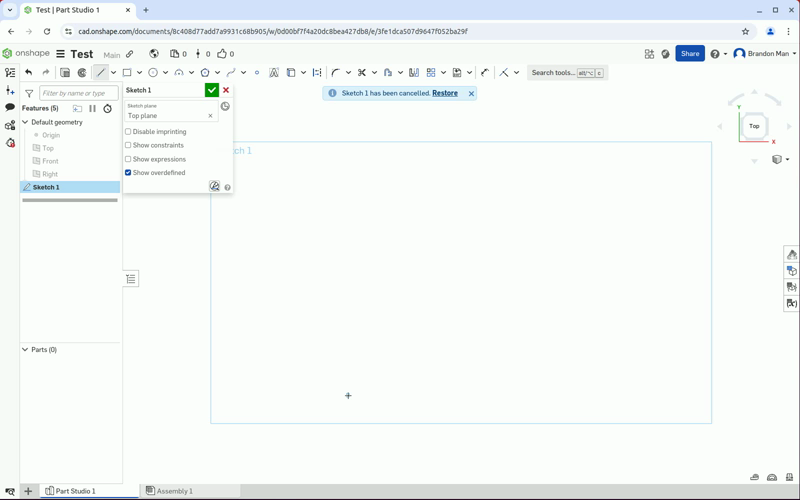
key_down(shift)
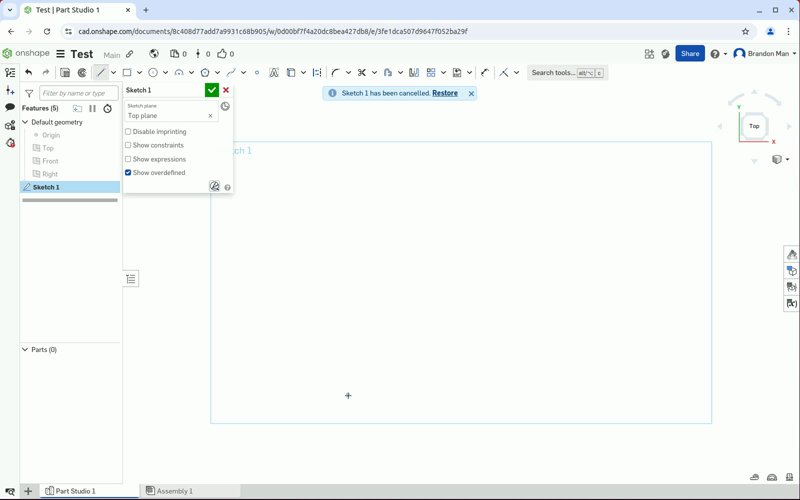
mouse_move(572, 395)
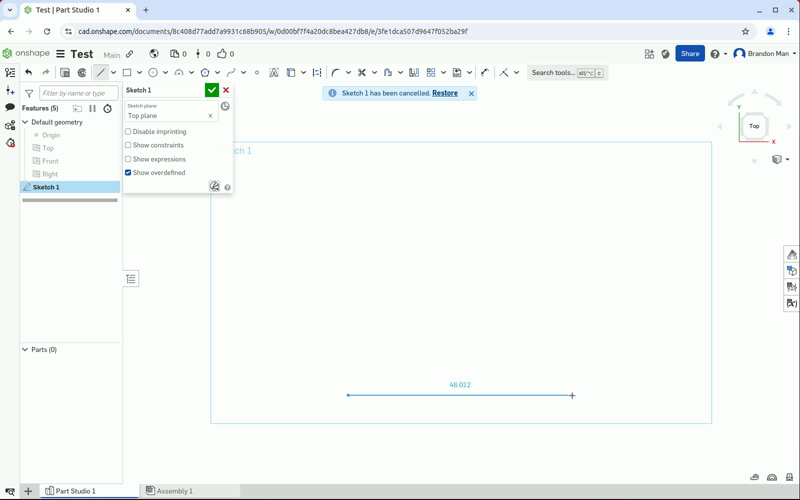
click(572, 395)
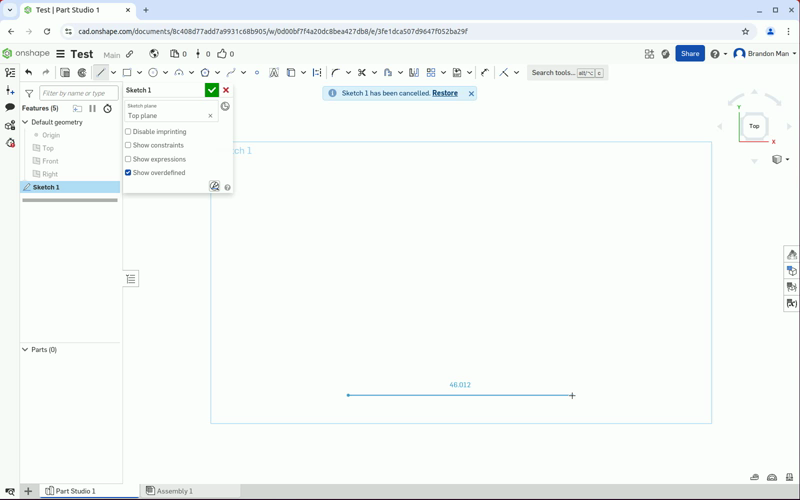
key_up(shift)
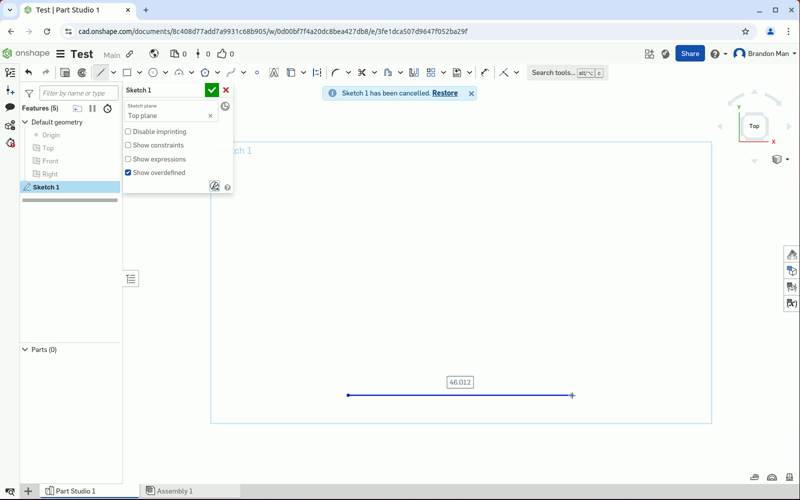
key_down(shift)
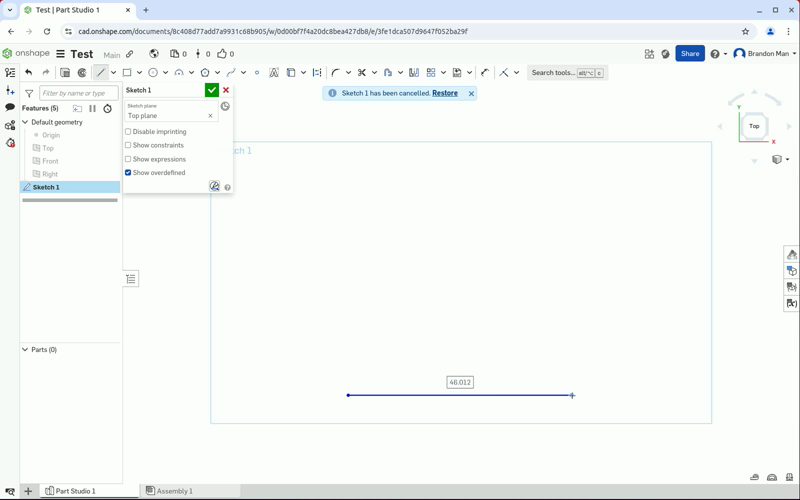
mouse_move(572, 171)
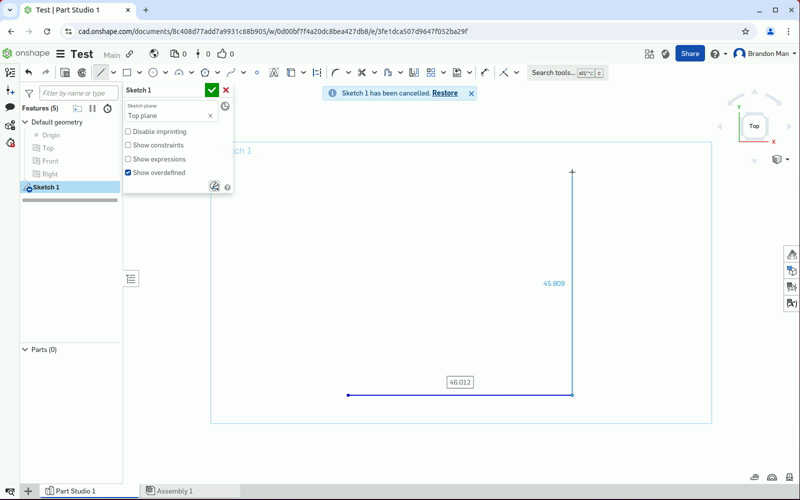
click(572, 171)
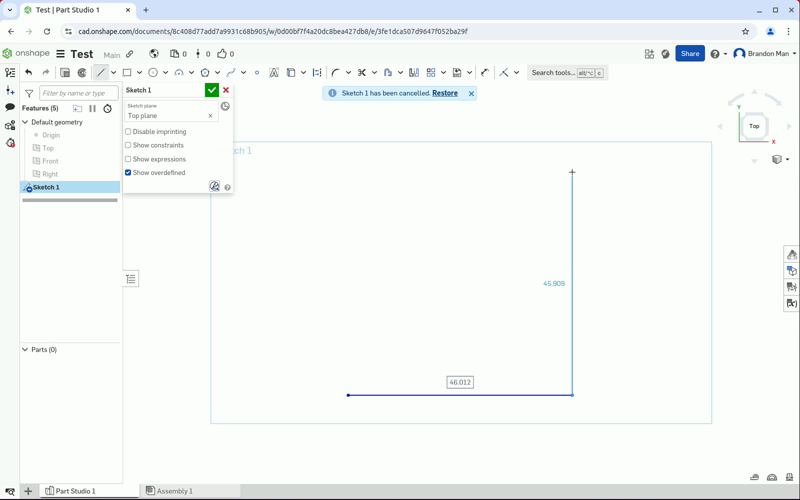
key_up(shift)
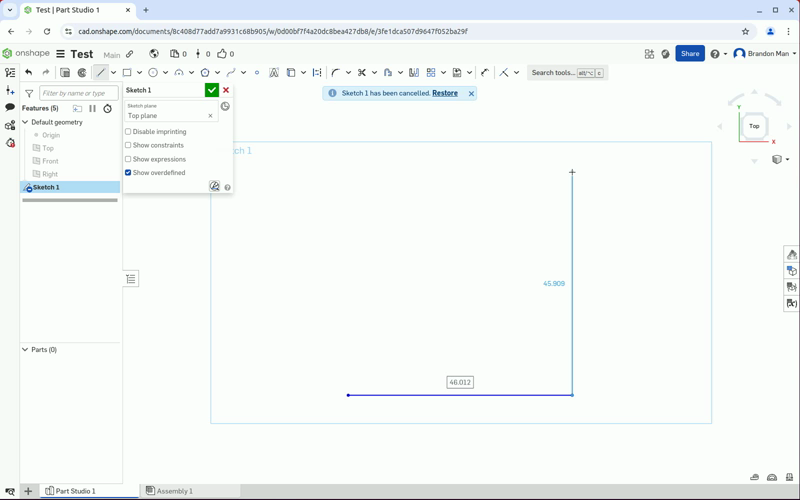
key_down(shift)
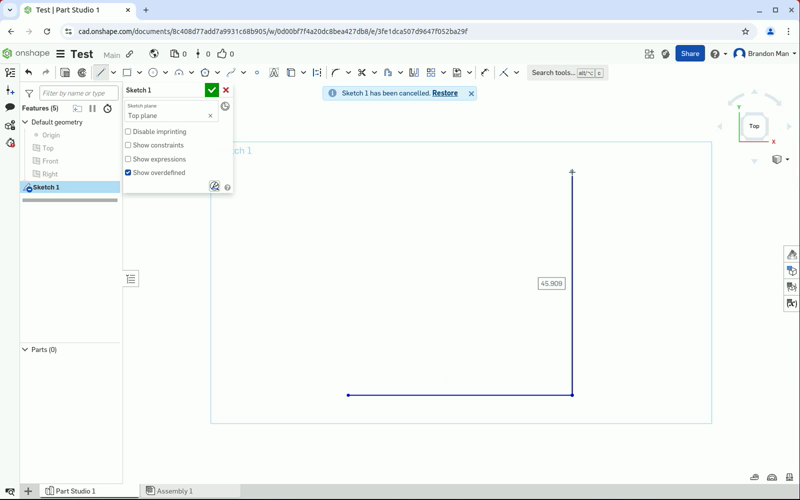
mouse_move(348, 171)
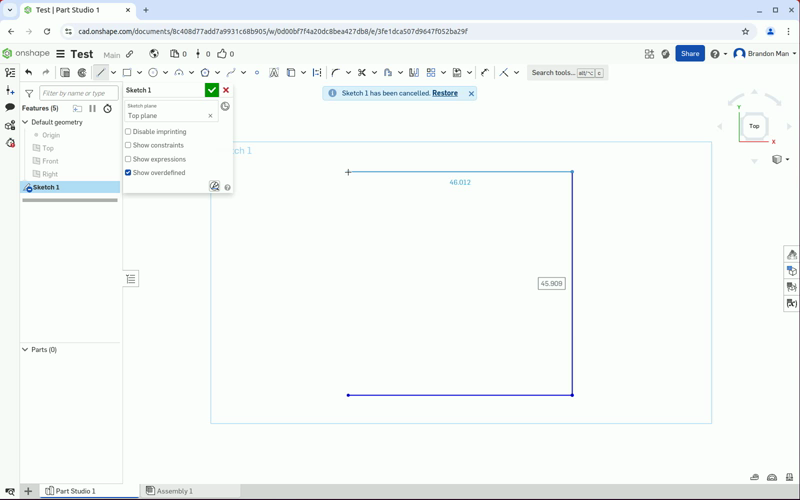
click(348, 171)
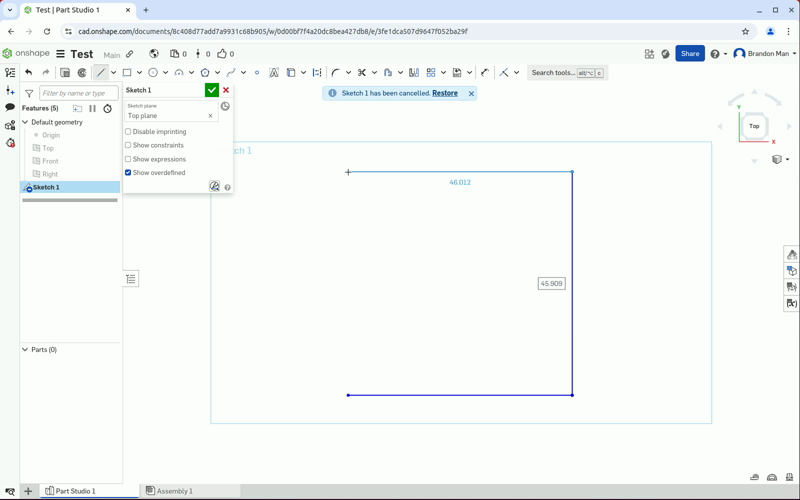
key_up(shift)
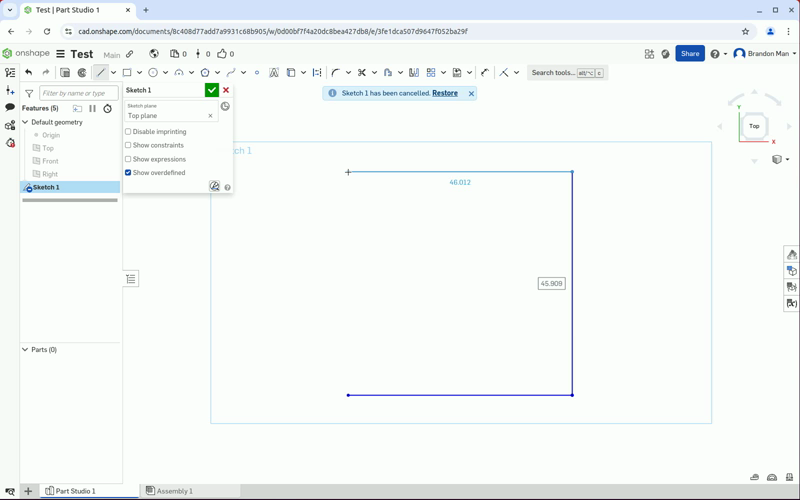
key_down(shift)
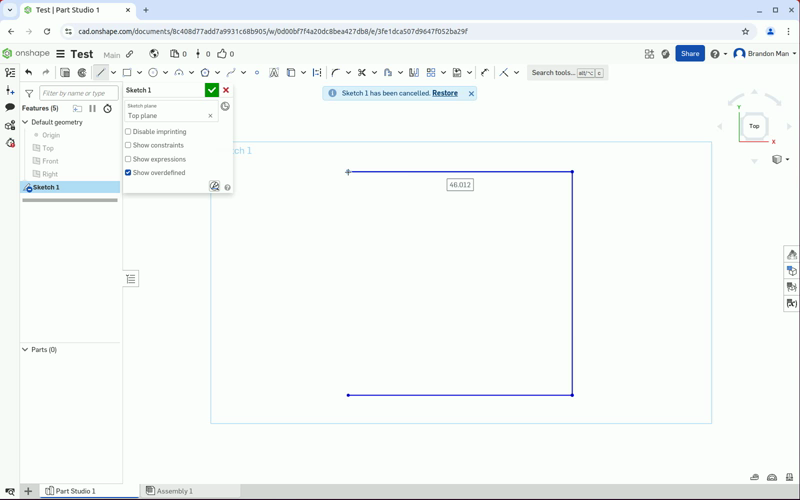
mouse_move(348, 395)
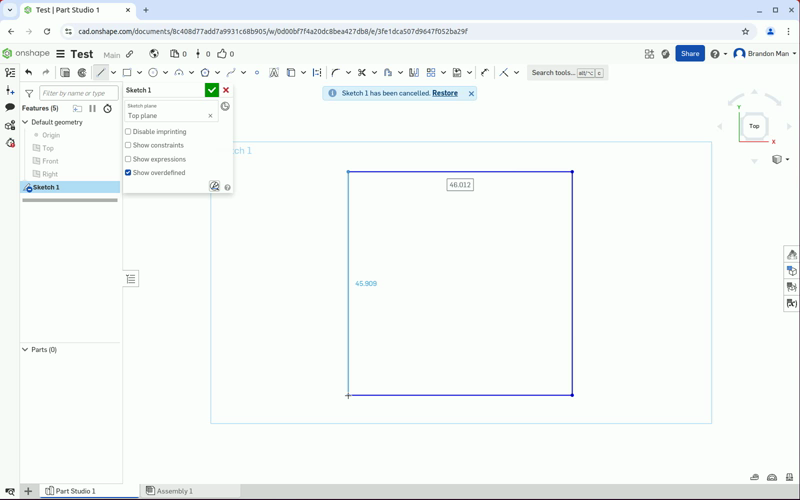
key_up(shift)
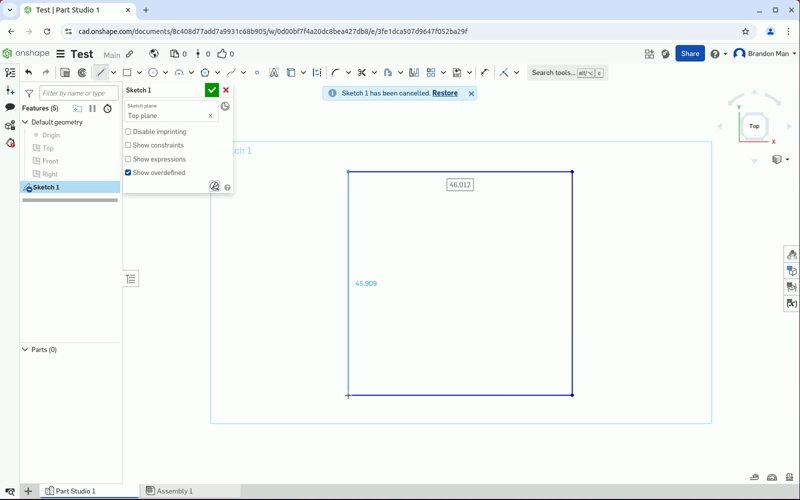
click(348, 395)
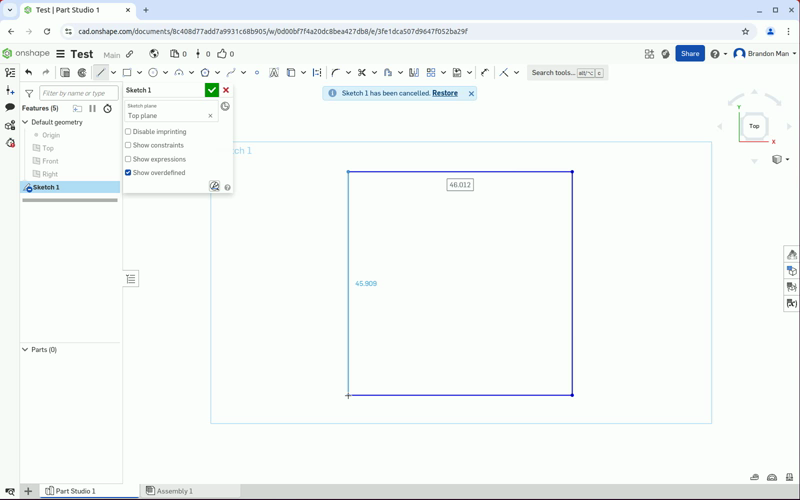
key(esc)
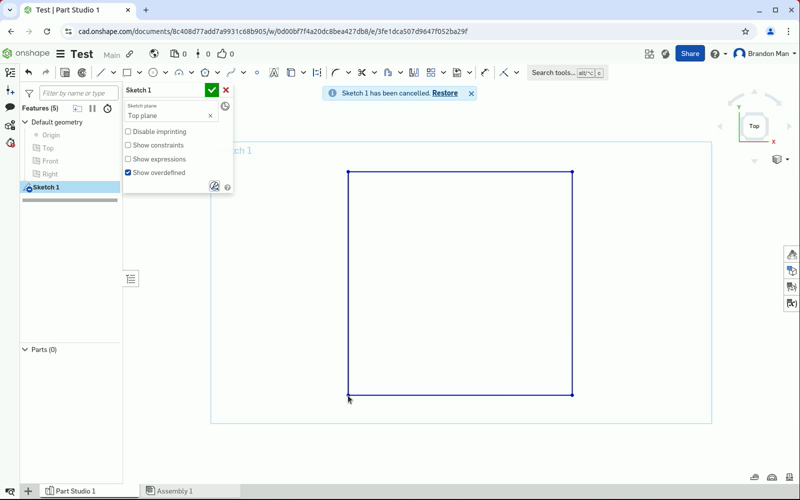
mouse_move(527, 267)
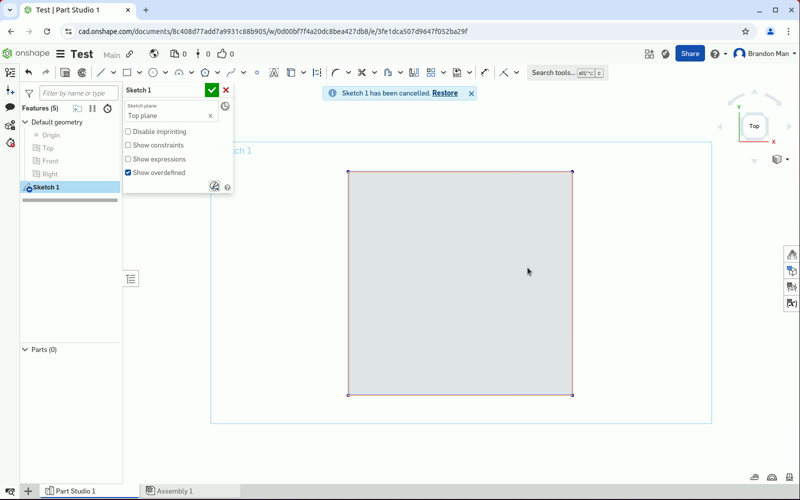
click(527, 267)
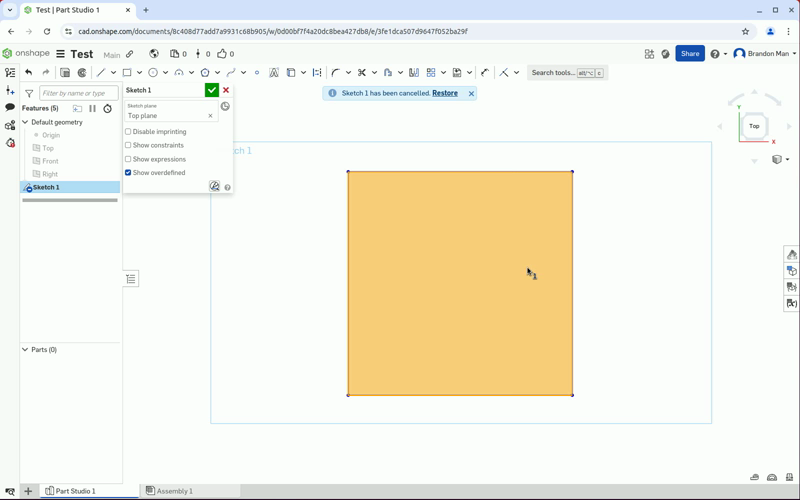
mouse_move(73, 352)
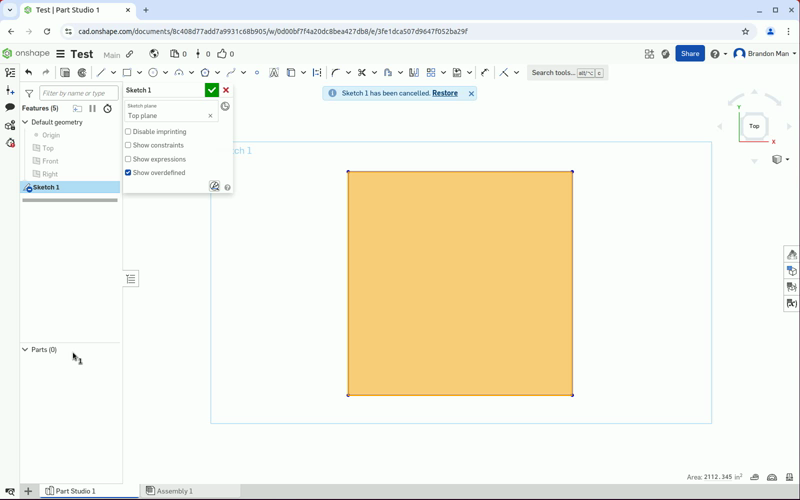
key(shift+y)
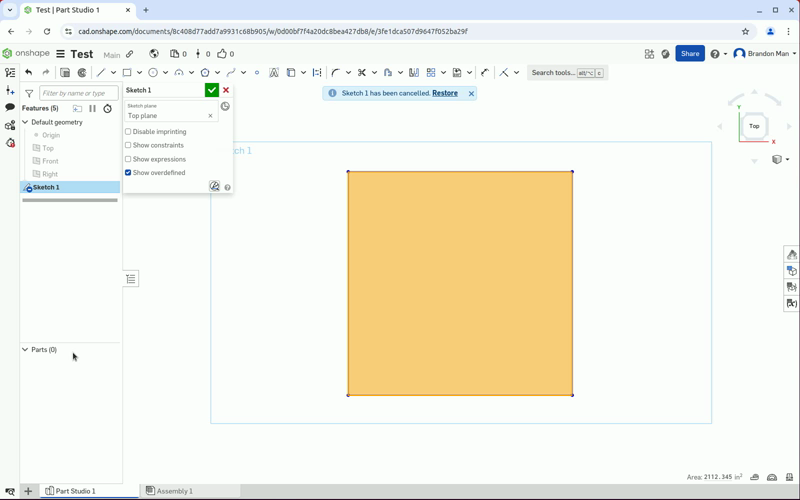
key(shift+e)
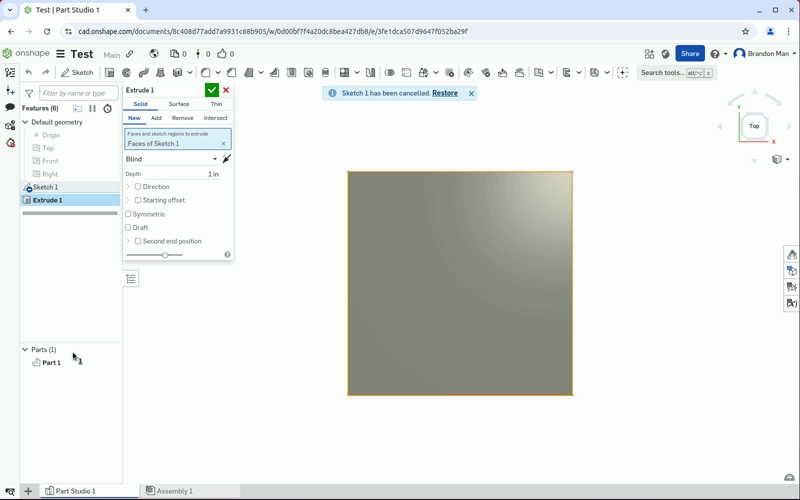
mouse_move(143, 106)
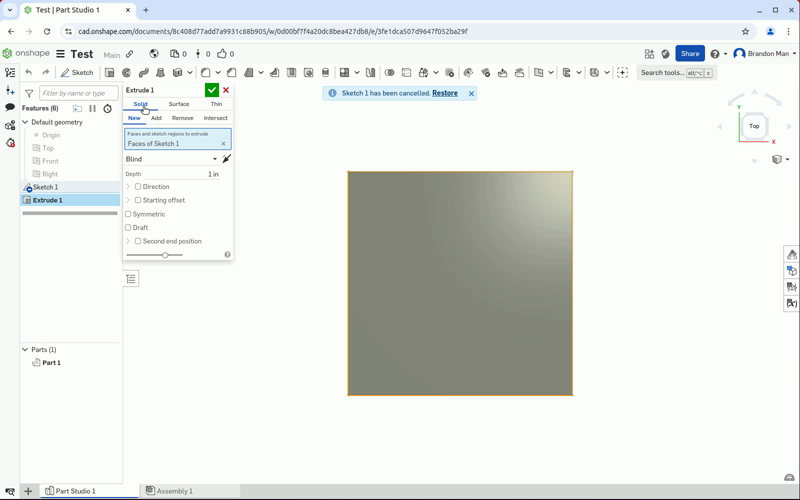
click(143, 106)
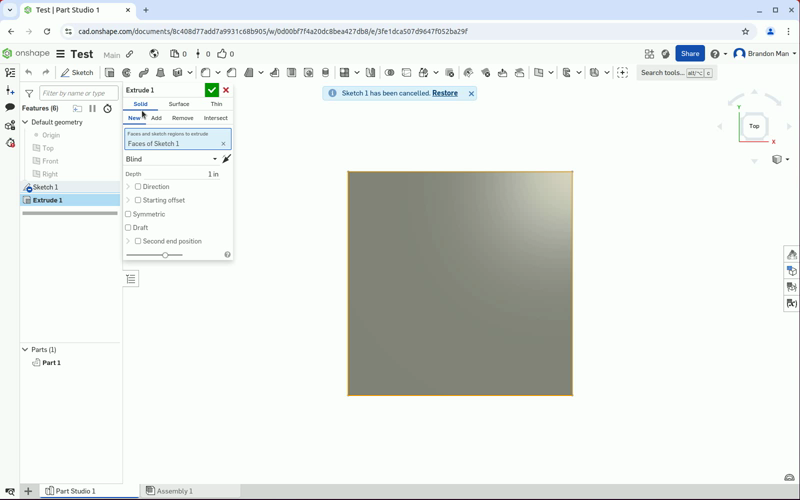
mouse_move(137, 120)
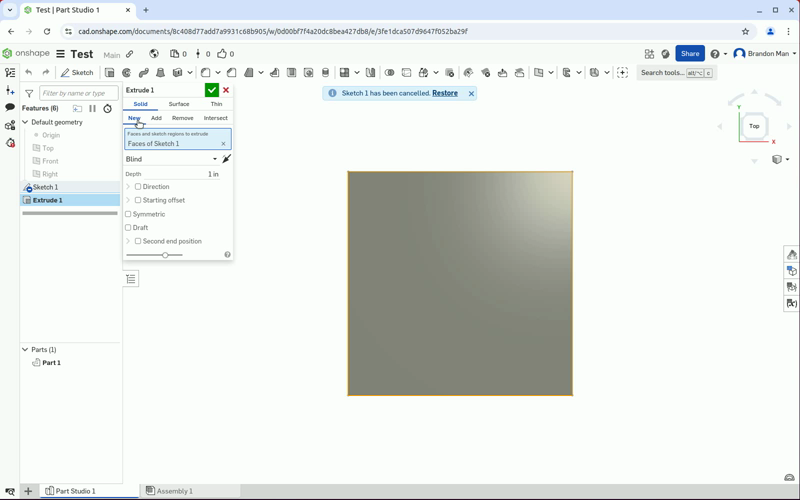
click(137, 120)
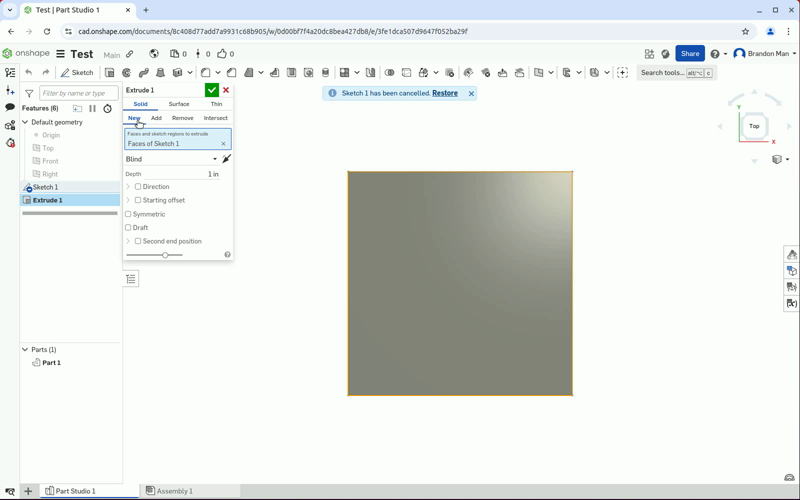
key(tab, 4)
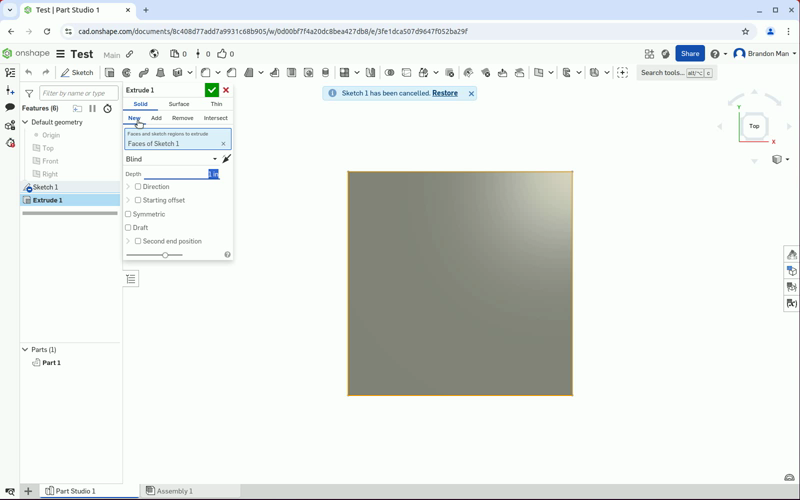
text(18.535)
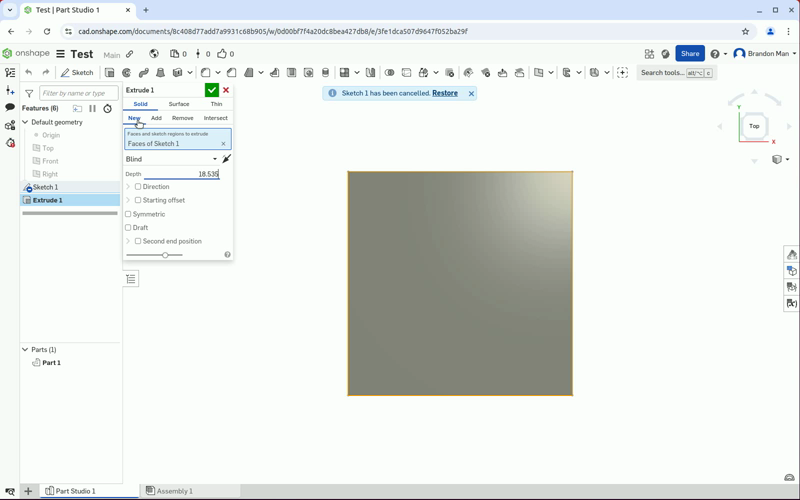
key(enter)
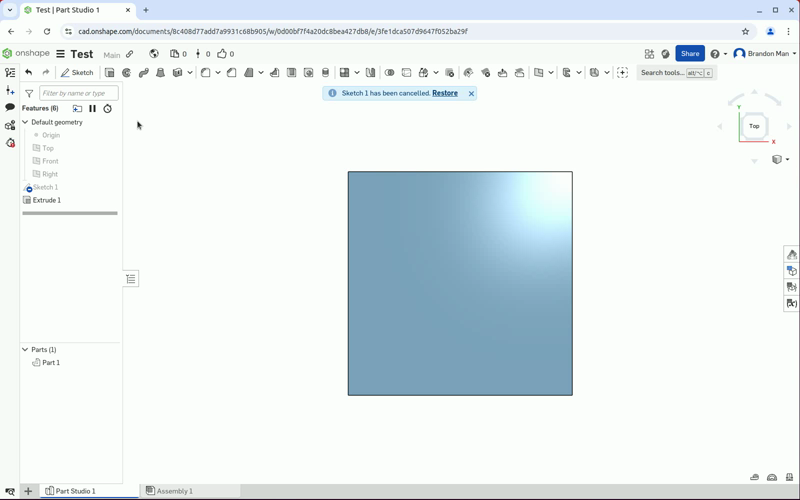
key(shift+h)
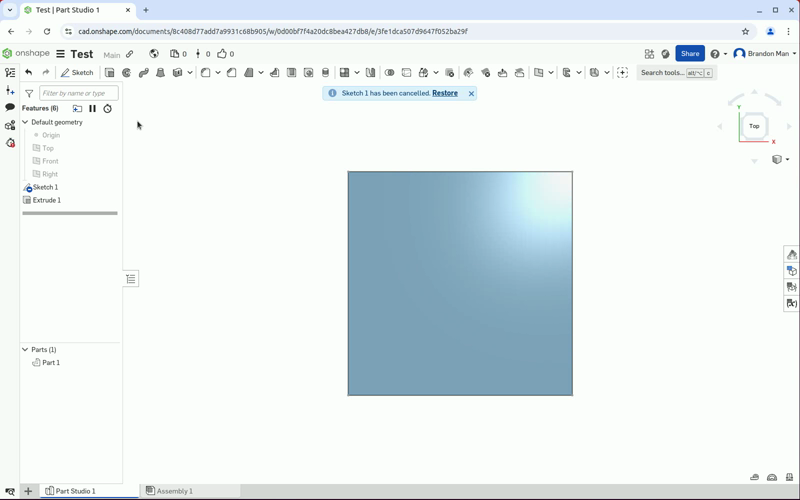
key(shift+h)
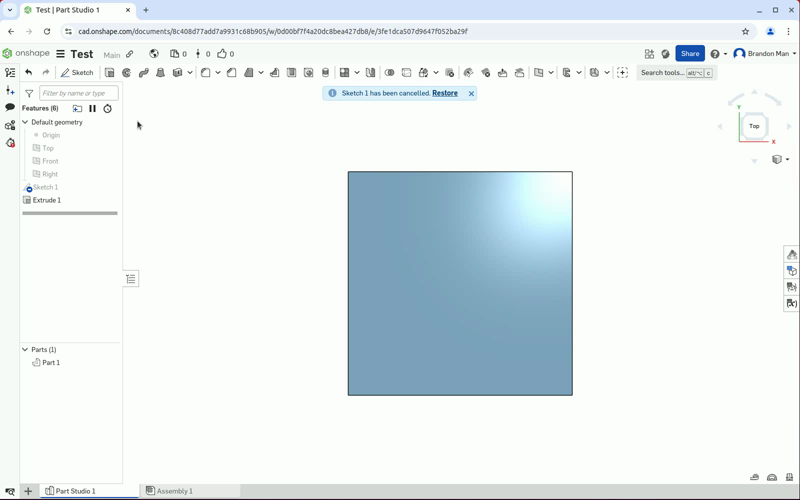
mouse_move(73, 189)
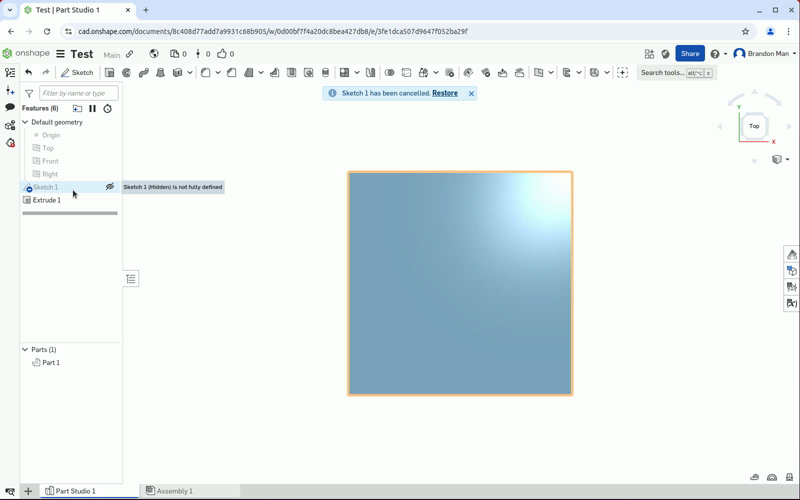
click(73, 189)
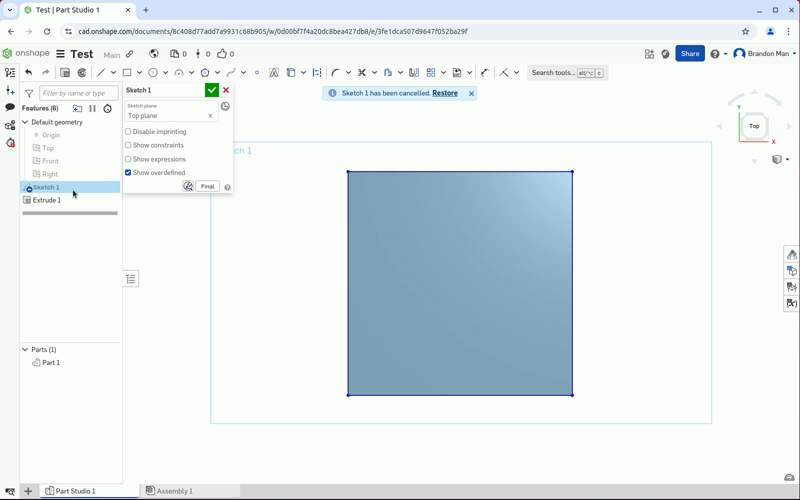
mouse_move(229, 92)
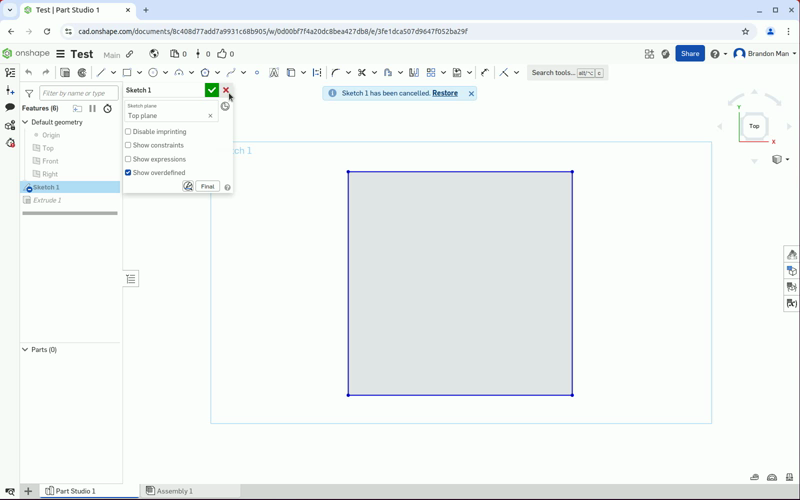
click(229, 92)
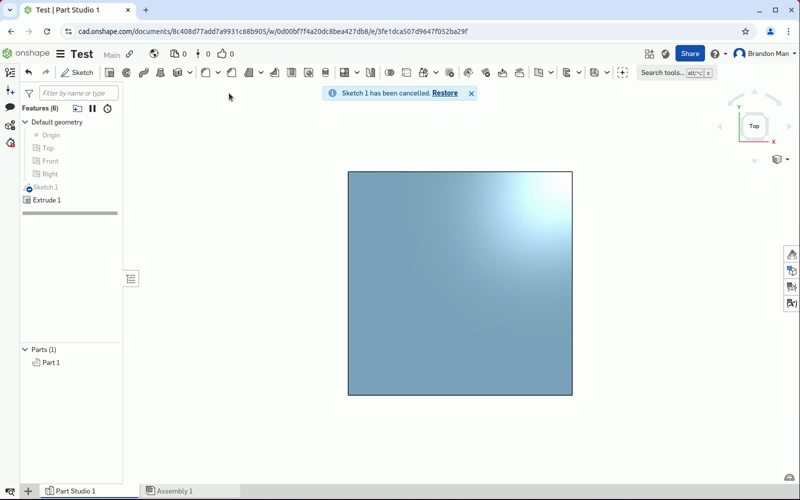
mouse_move(541, 75)
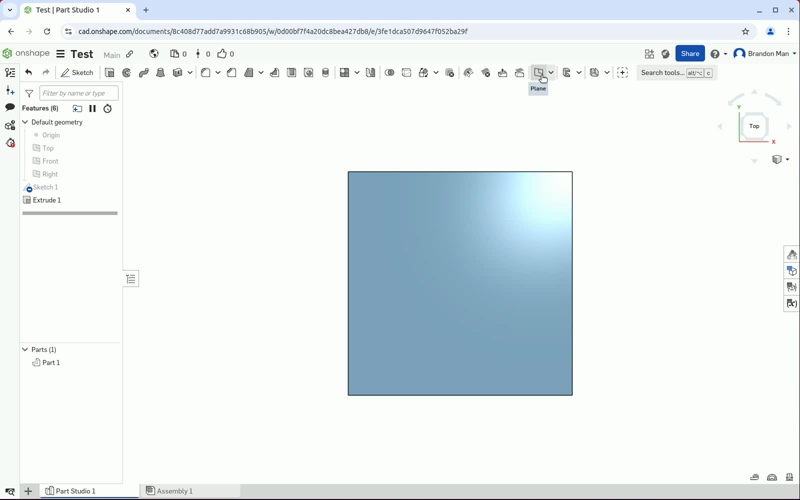
click(541, 75)
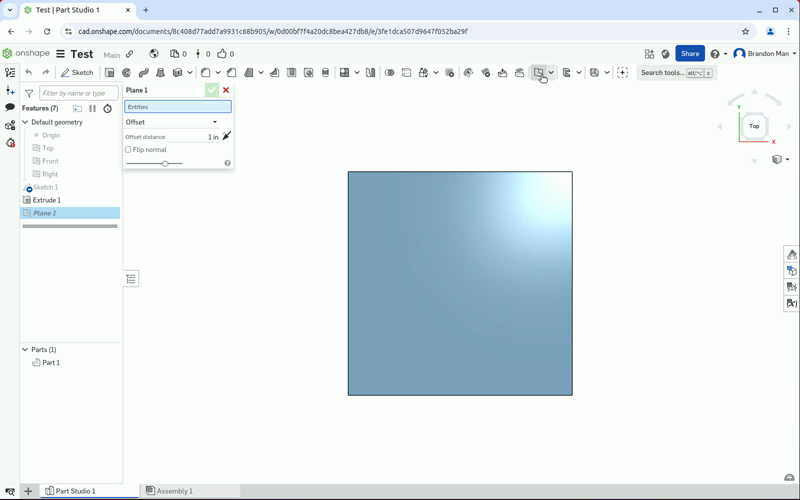
mouse_move(73, 150)
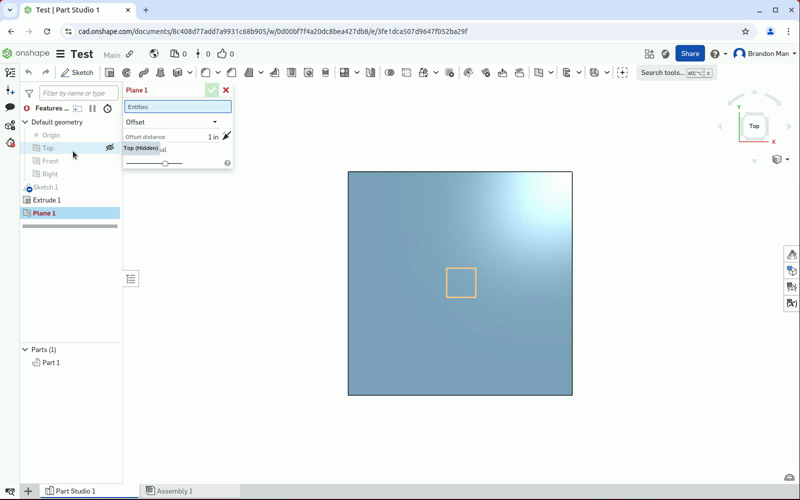
click(73, 150)
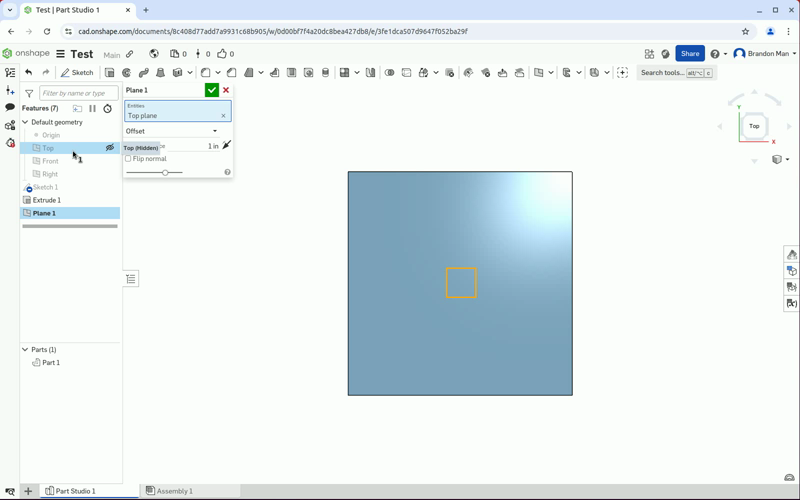
key(tab, 2)
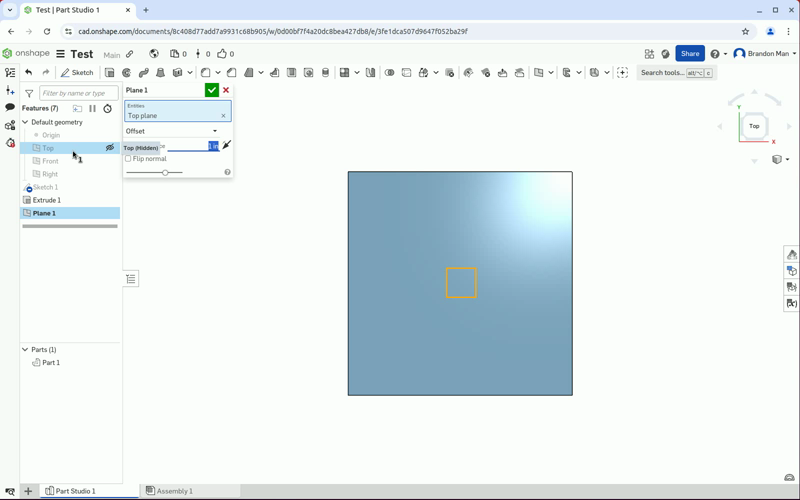
text(18.548)
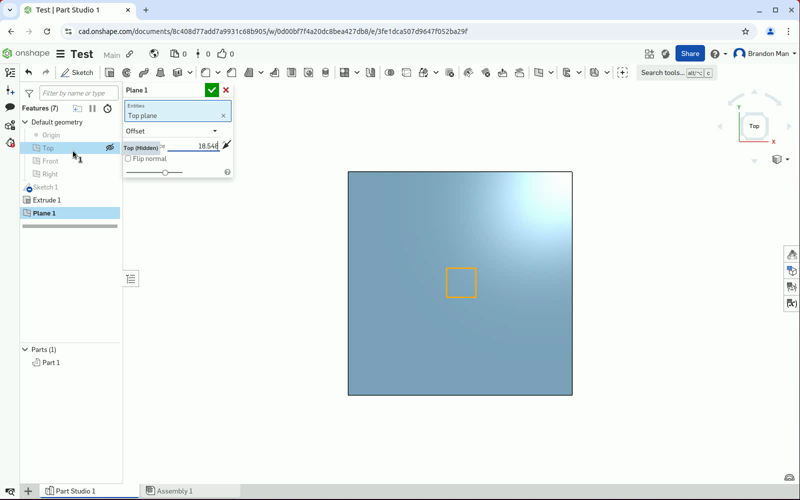
key(enter, 2)
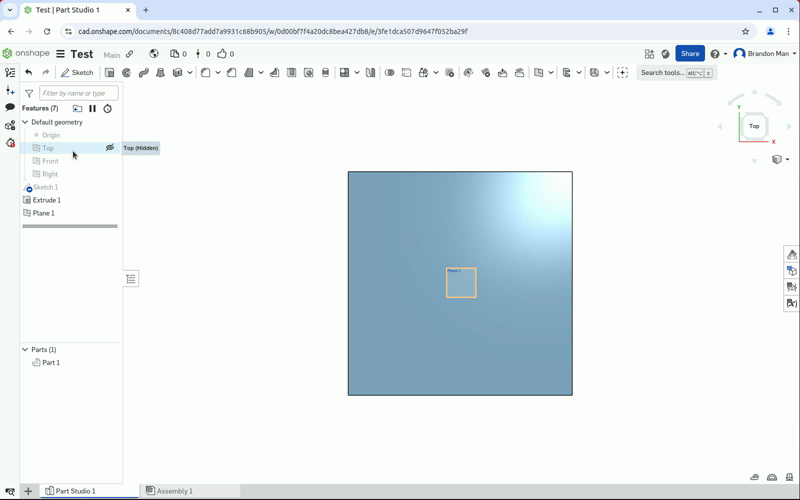
key(shift+s)
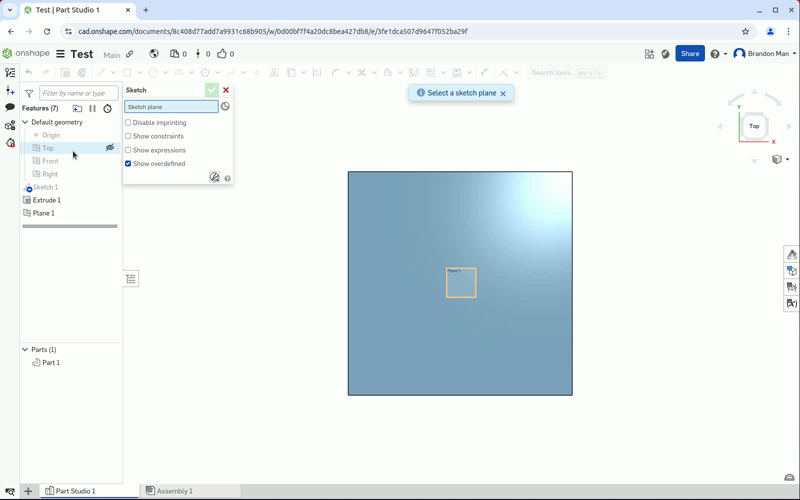
mouse_move(73, 215)
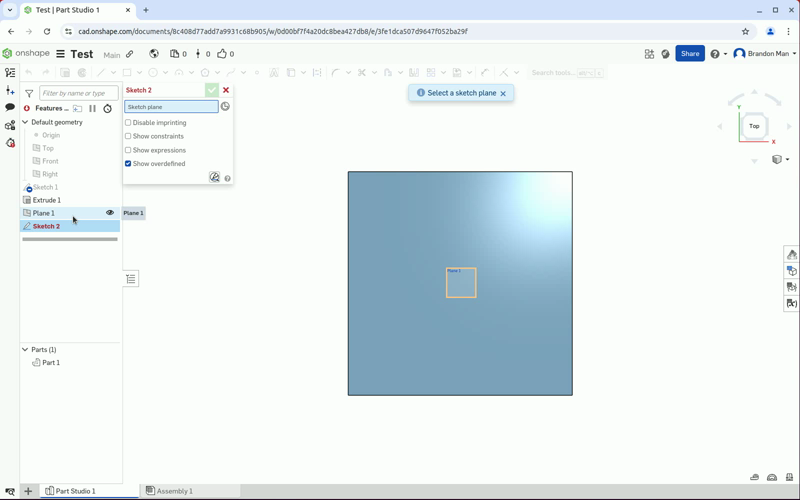
click(73, 215)
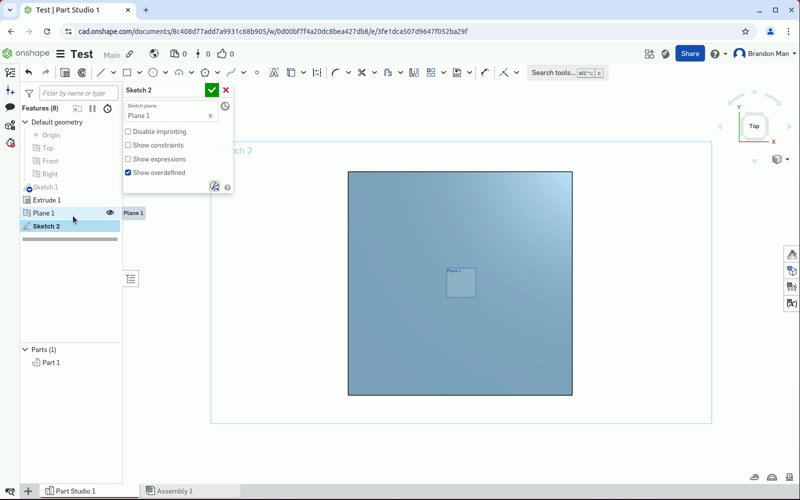
mouse_move(73, 352)
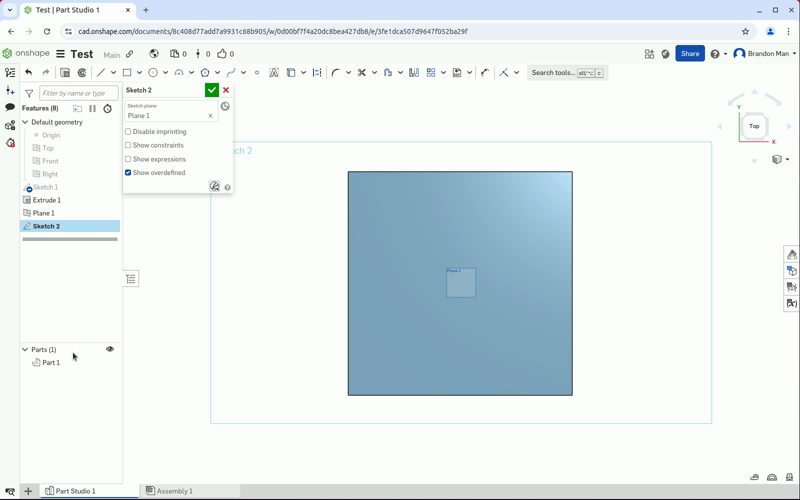
key(y)
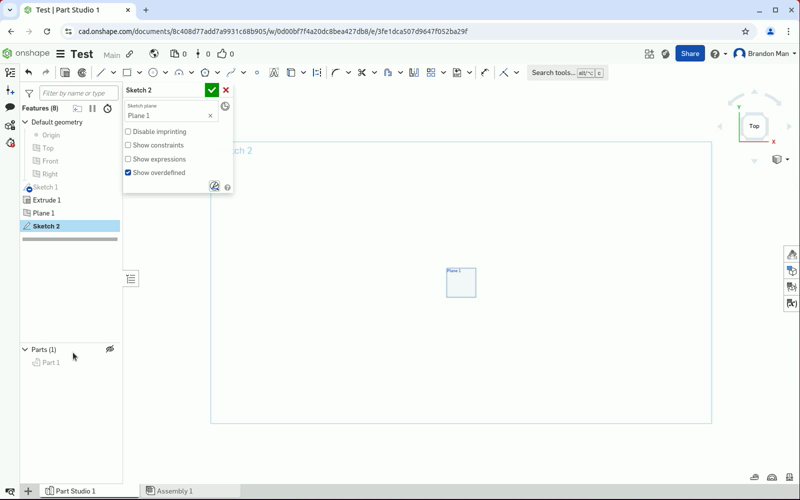
key(c)
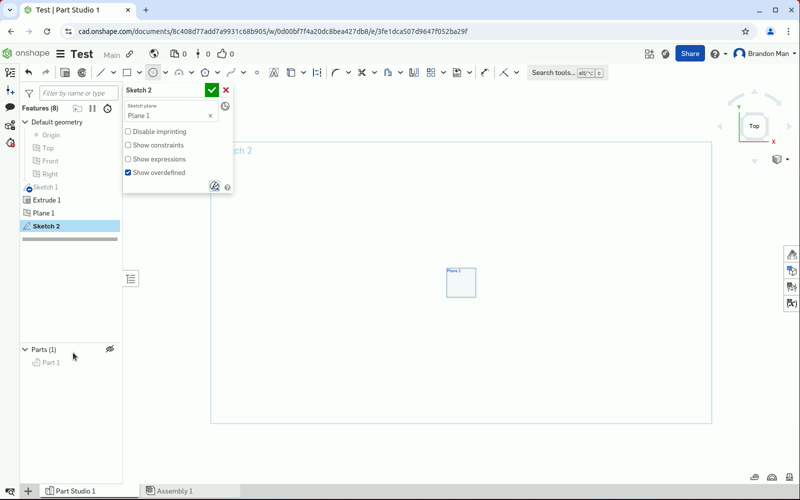
key_down(shift)
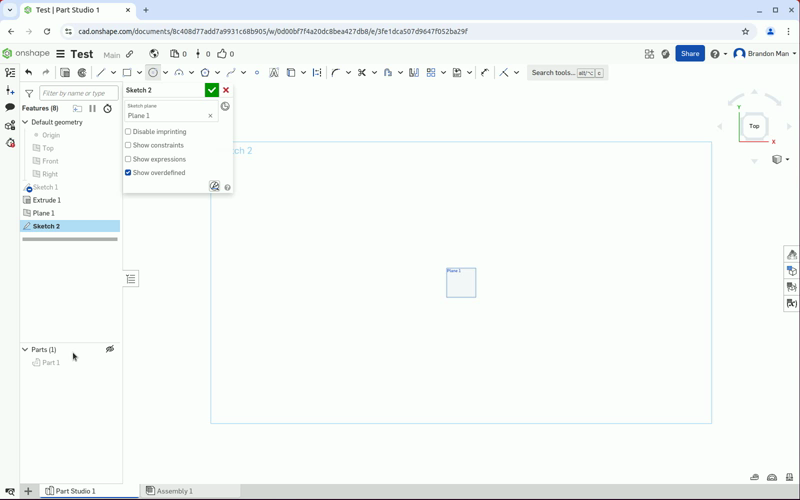
mouse_move(461, 282)
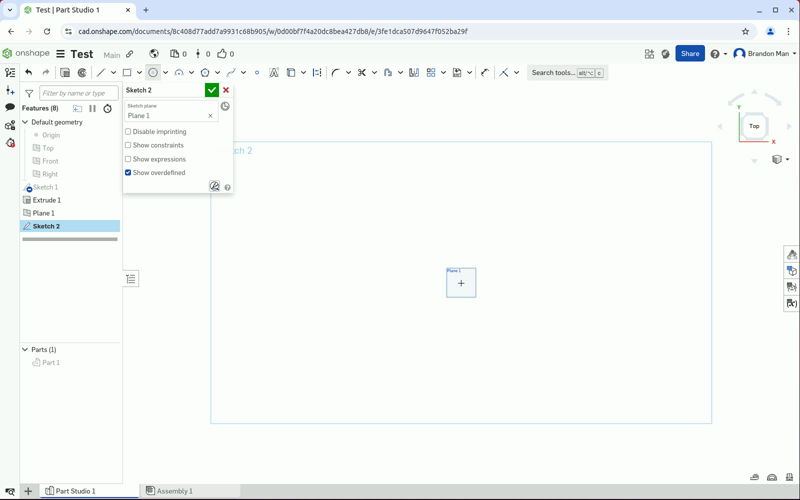
click(461, 282)
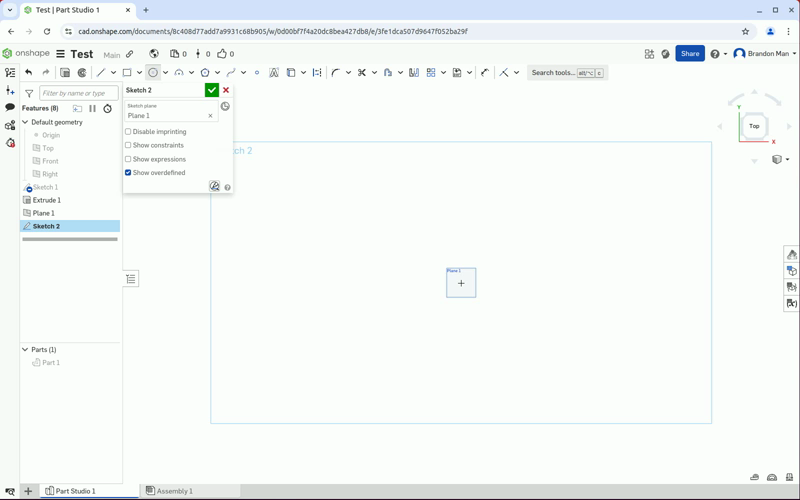
key_up(shift)
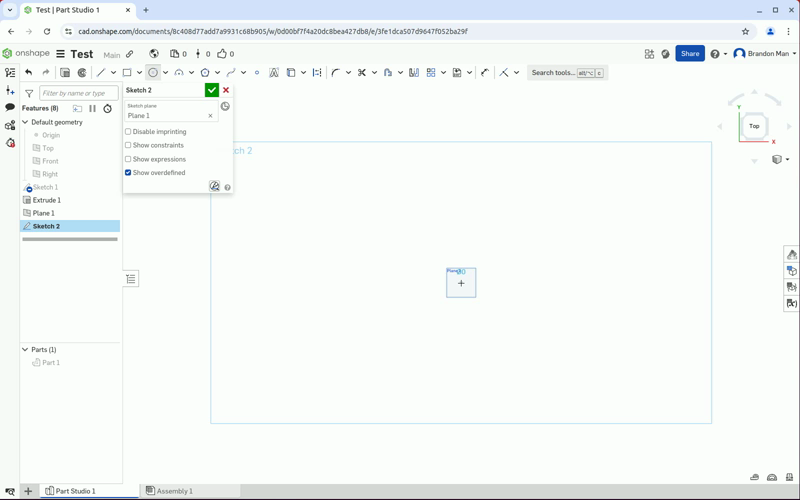
mouse_move(474, 282)
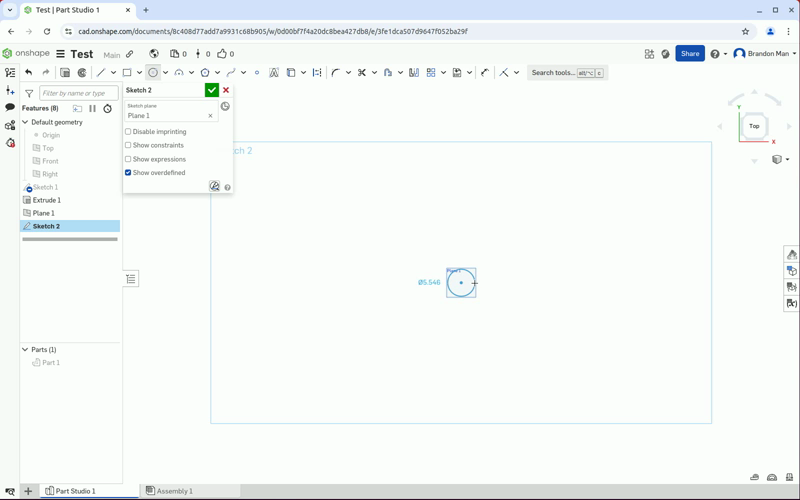
click(474, 282)
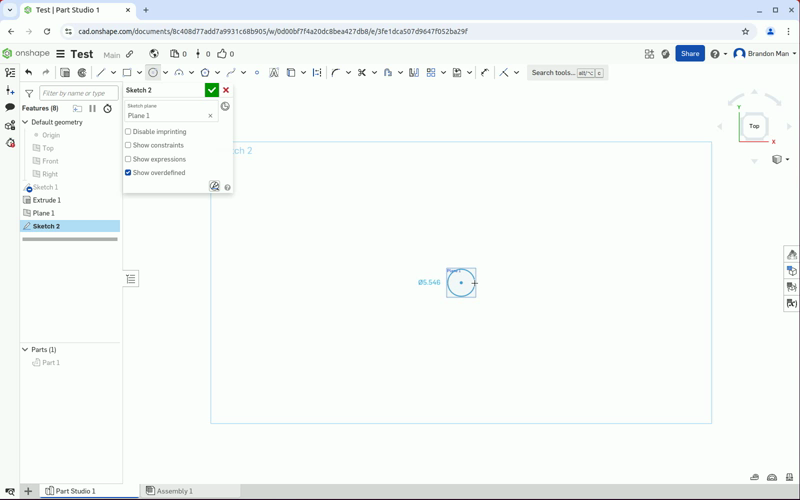
key(esc)
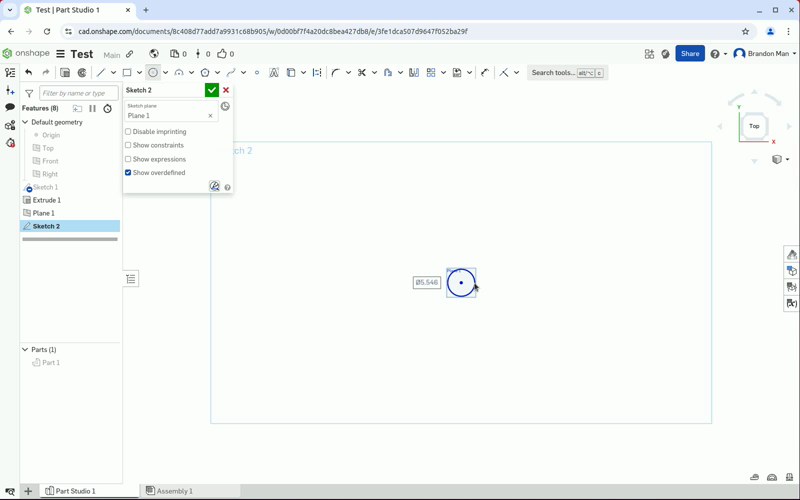
mouse_move(471, 277)
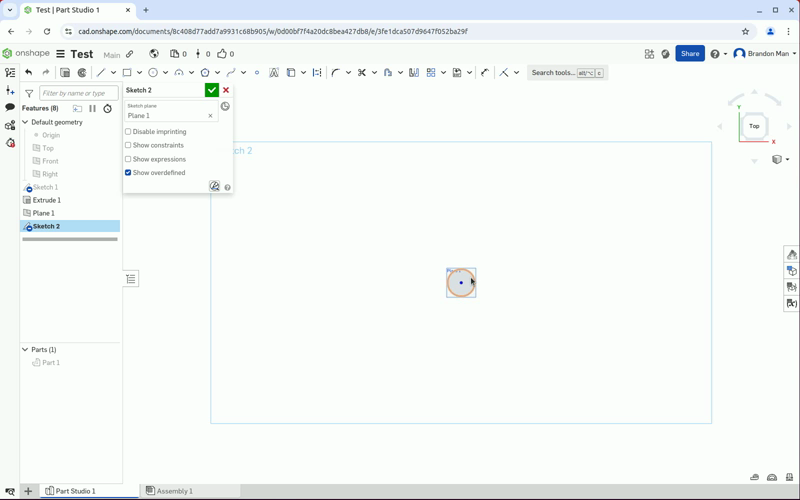
scroll(6)
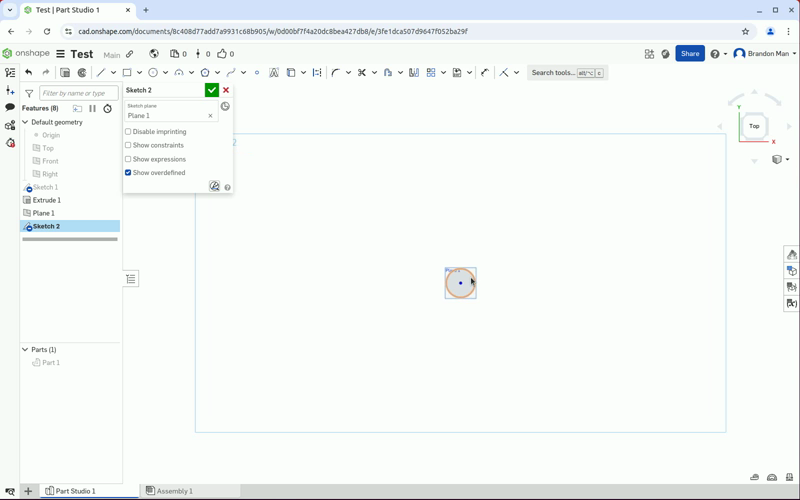
scroll(6)
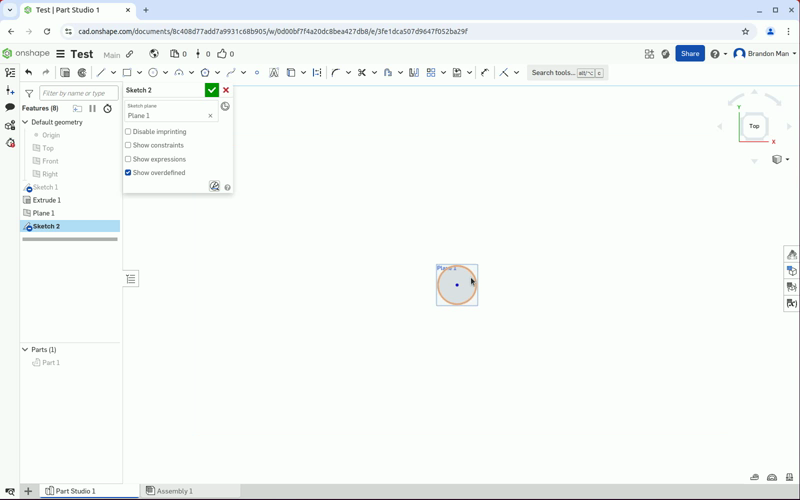
scroll(6)
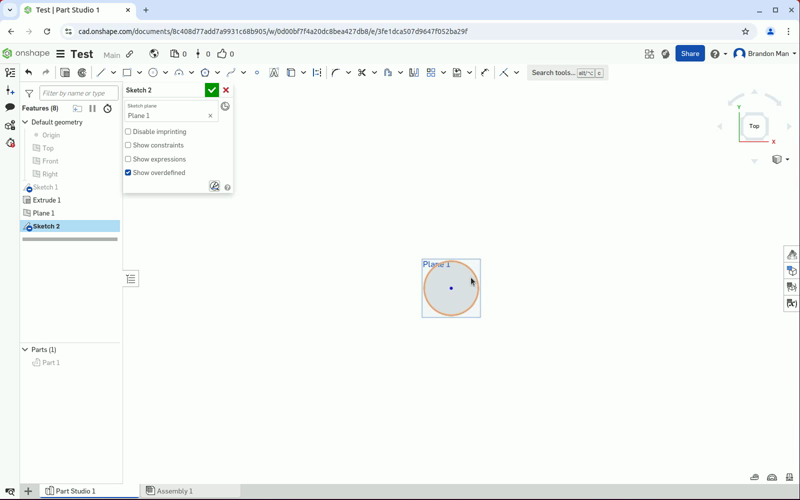
scroll(6)
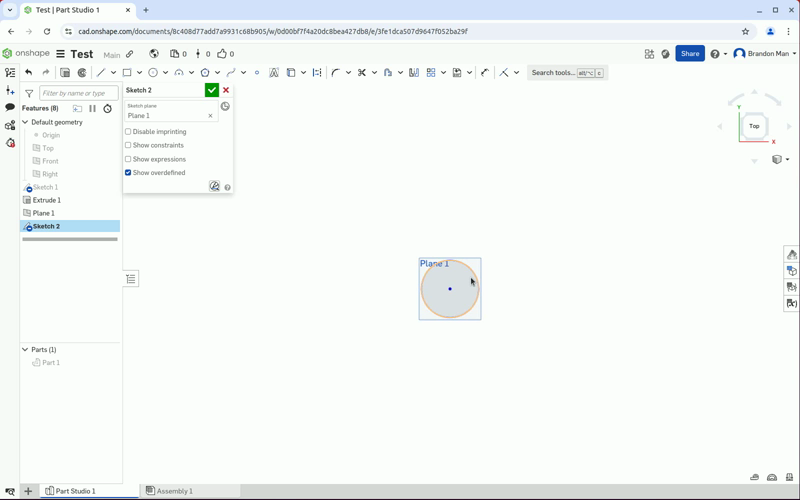
scroll(6)
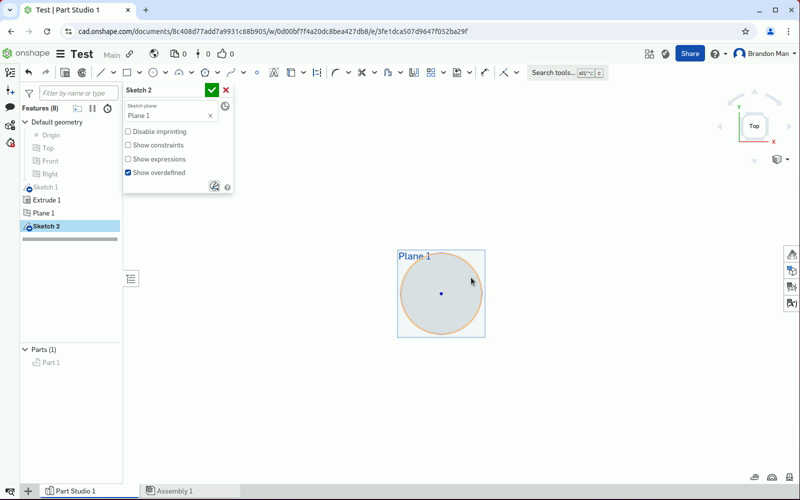
scroll(6)
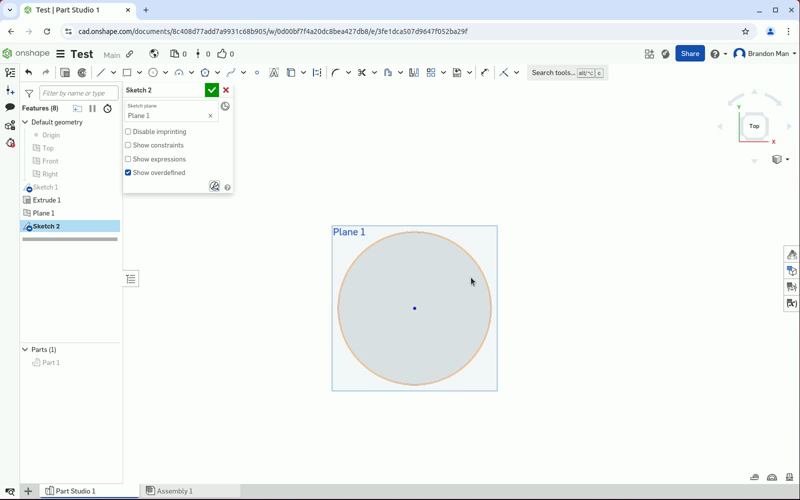
scroll(6)
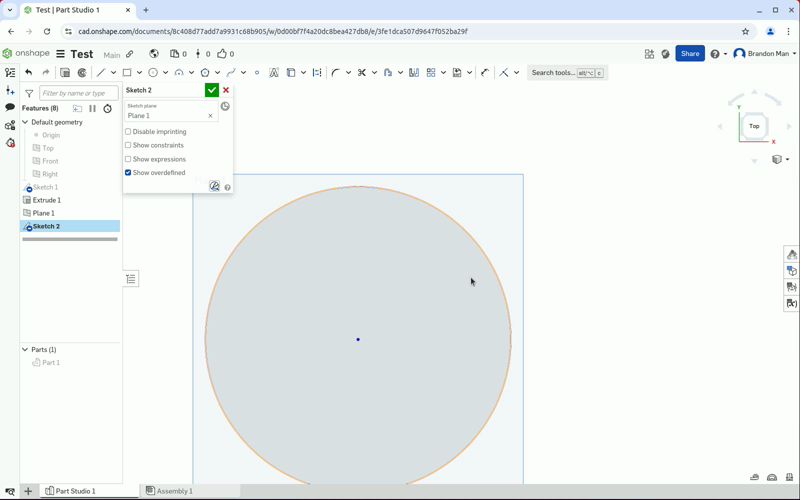
click(471, 277)
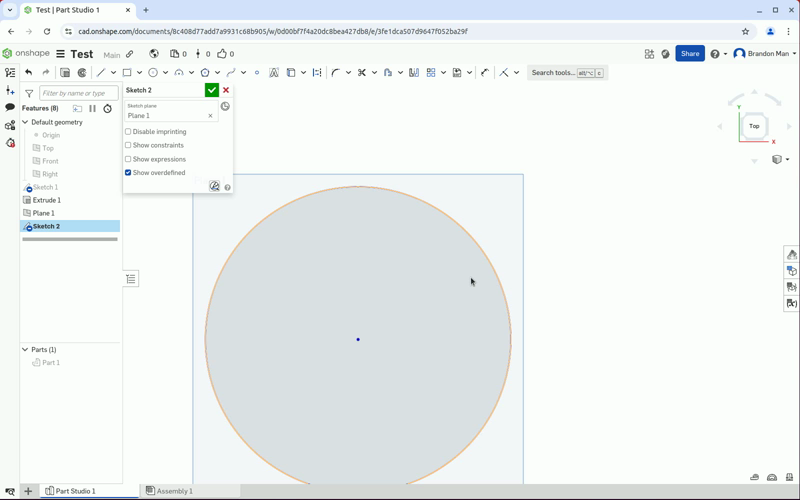
scroll(-6)
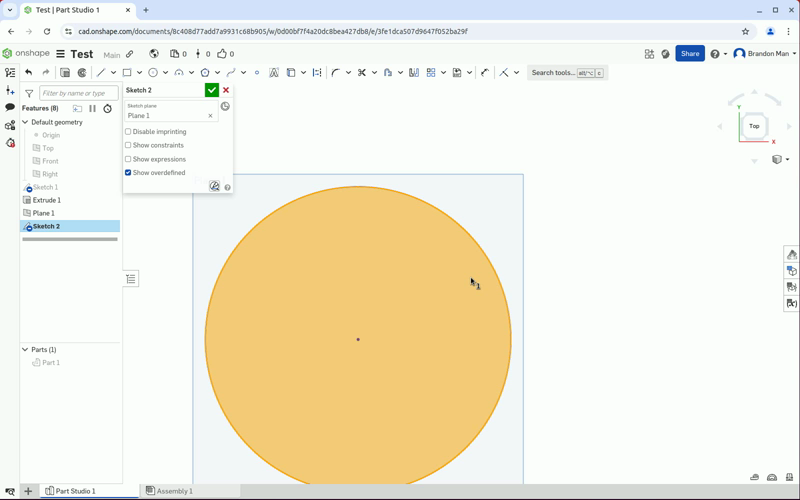
scroll(-6)
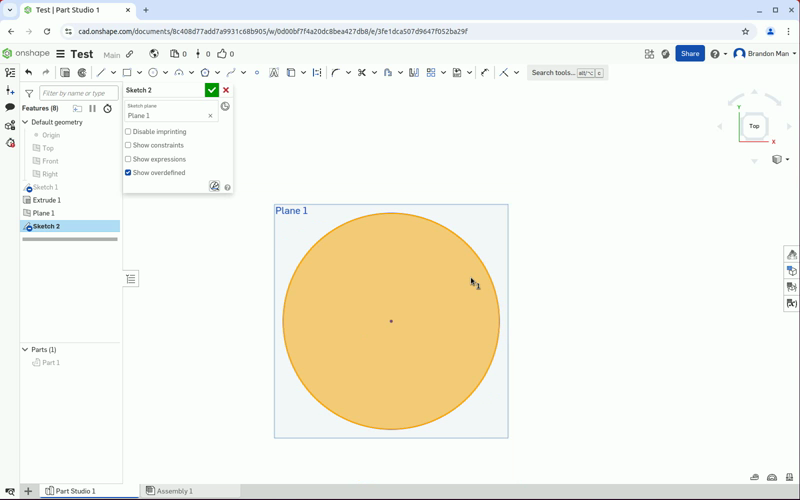
scroll(-6)
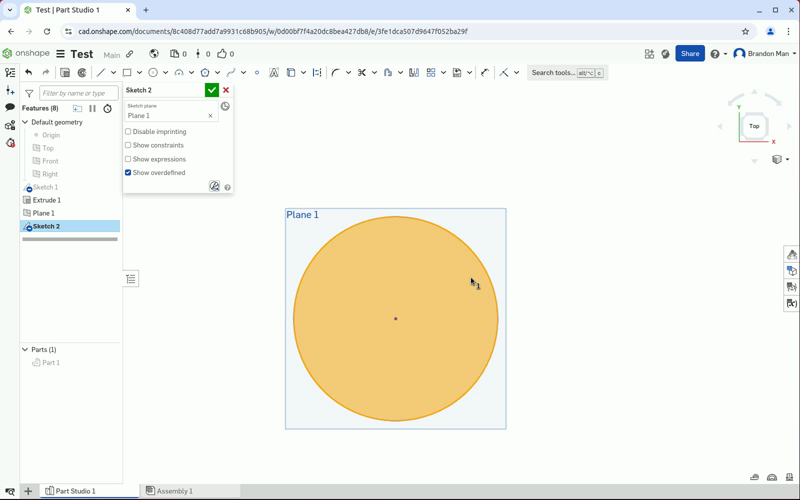
scroll(-6)
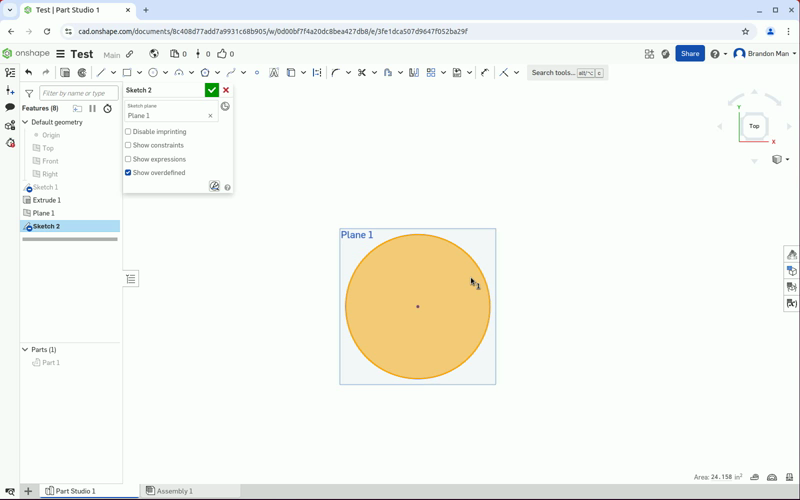
scroll(-6)
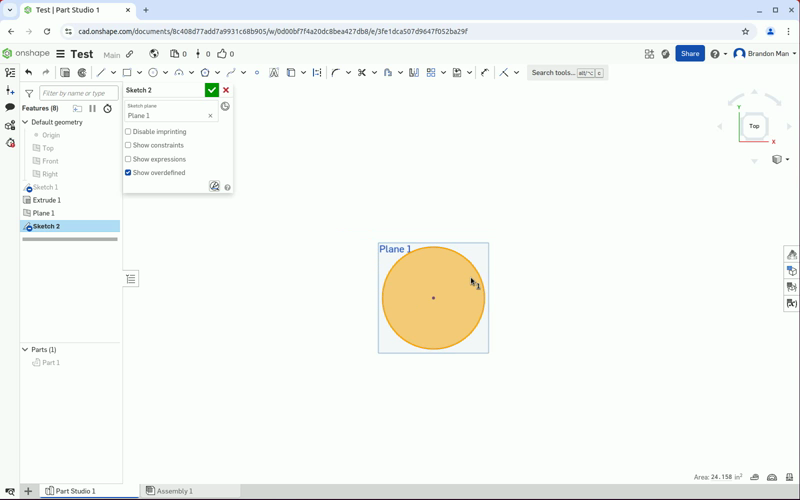
scroll(-6)
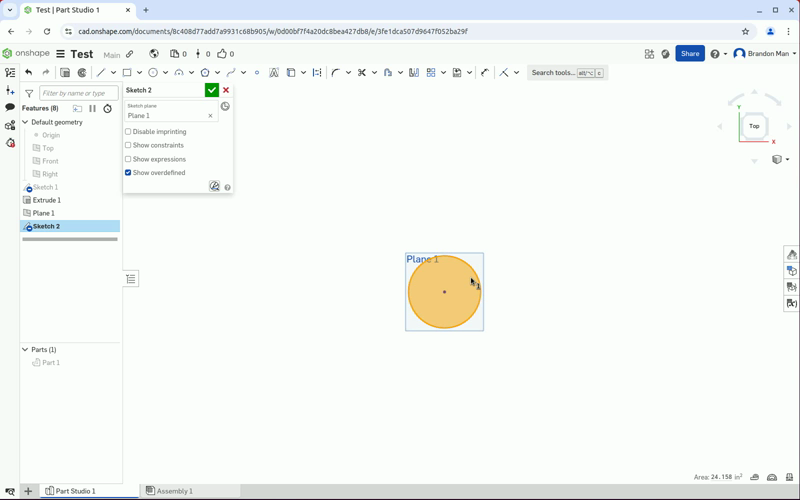
scroll(-6)
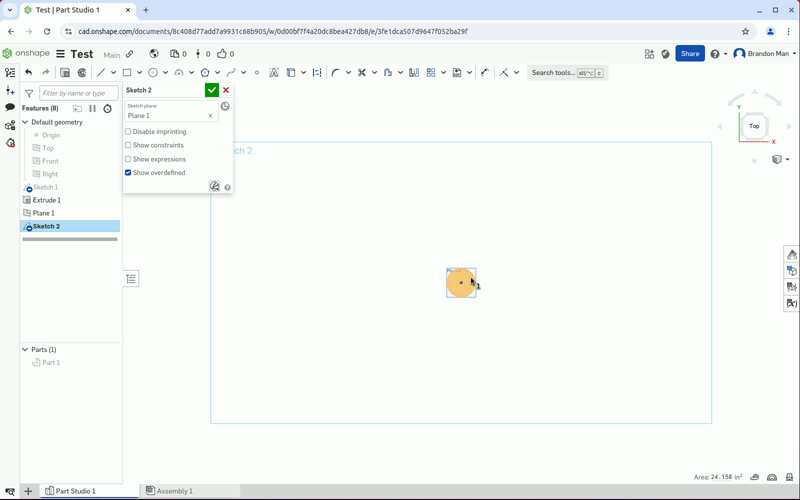
mouse_move(73, 352)
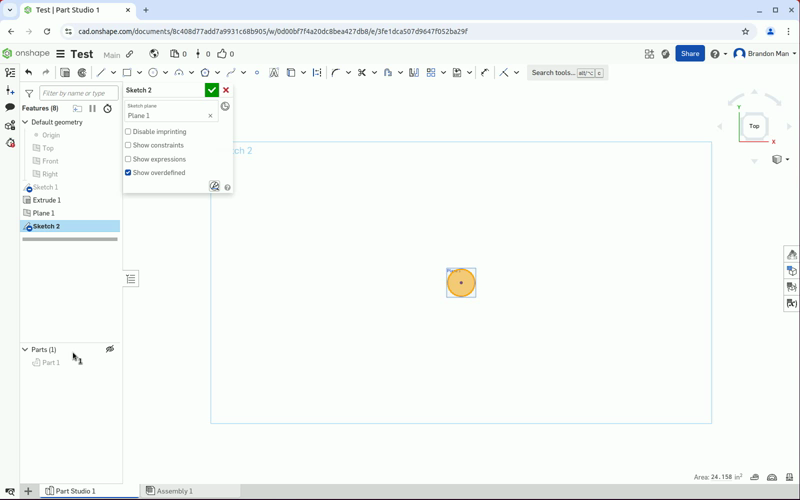
key(shift+y)
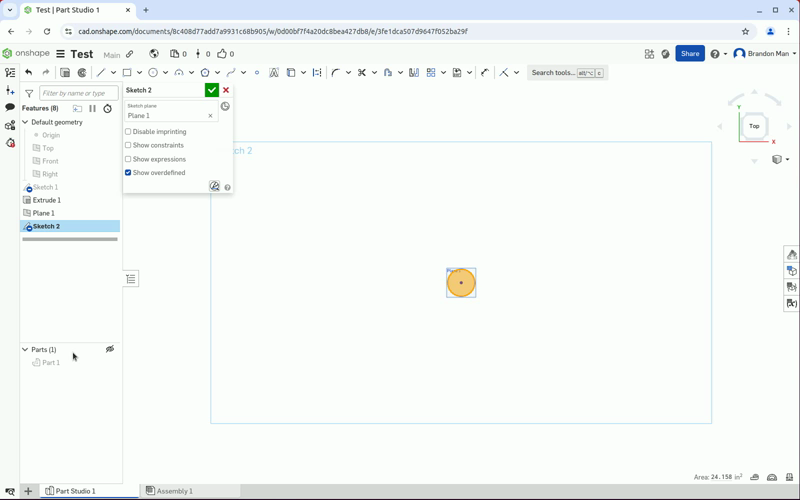
key(shift+e)
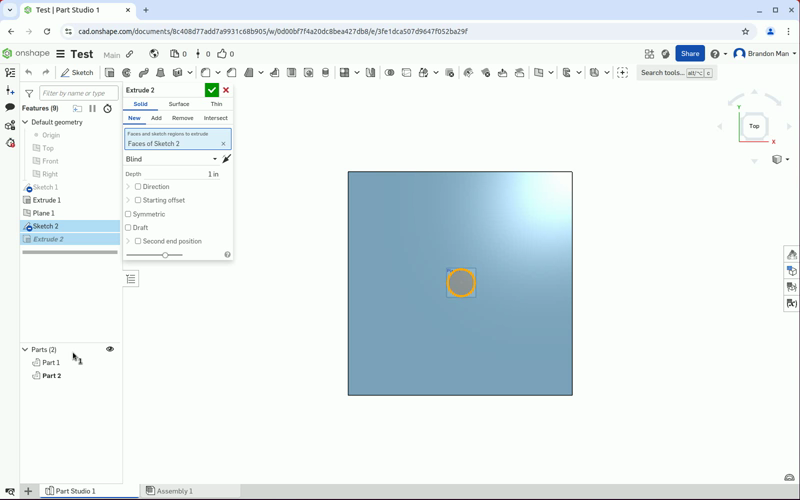
mouse_move(143, 106)
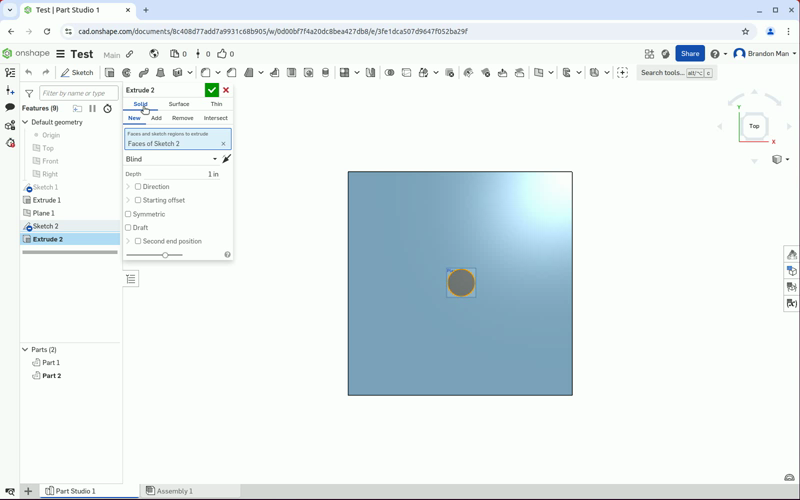
click(143, 106)
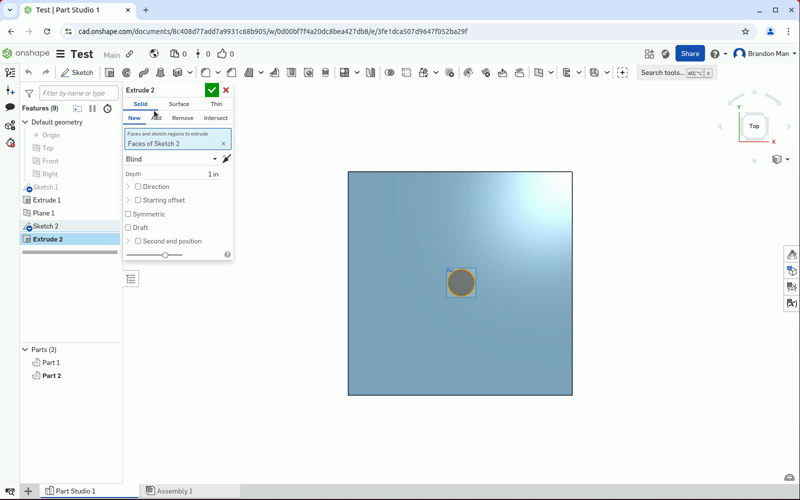
mouse_move(186, 120)
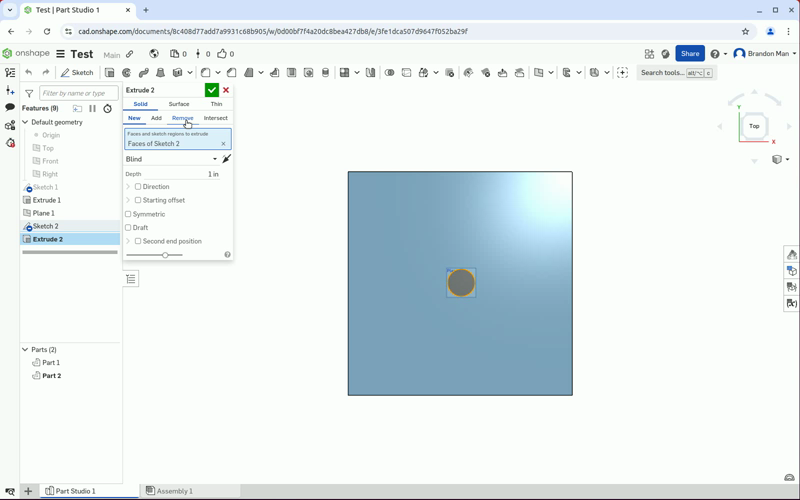
click(186, 120)
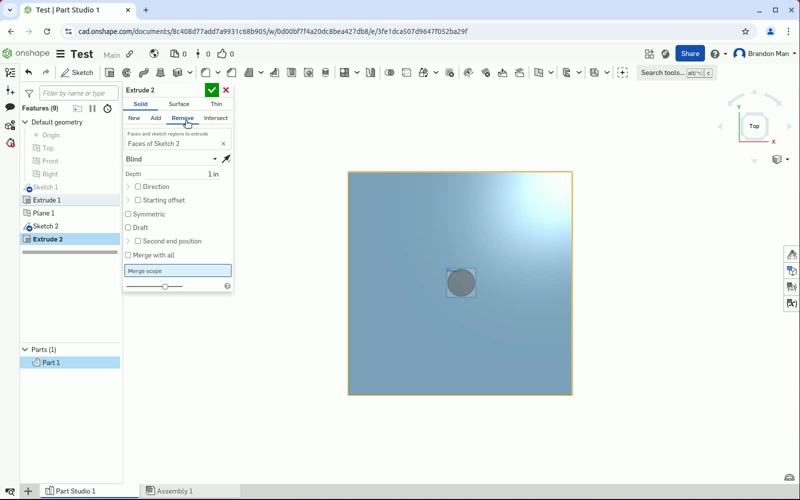
key(tab, 4)
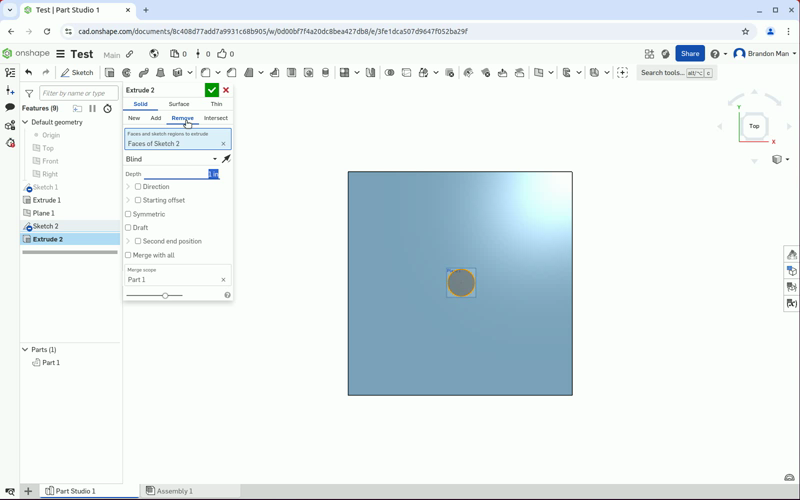
text(4.574)
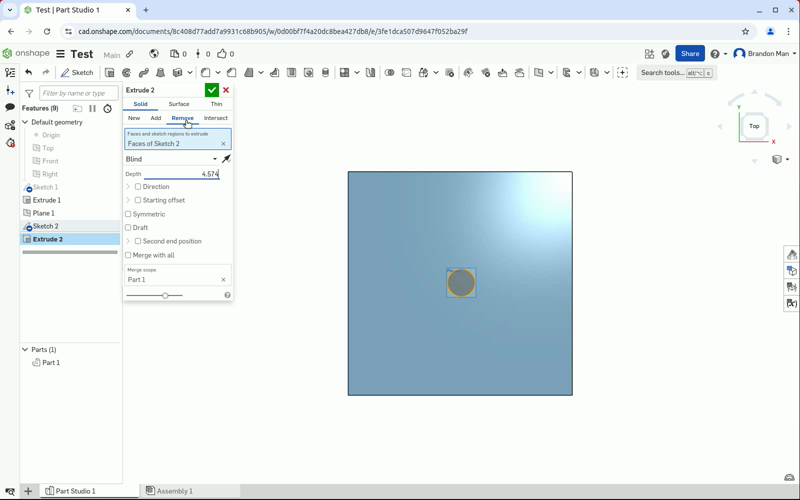
key(tab, 6)
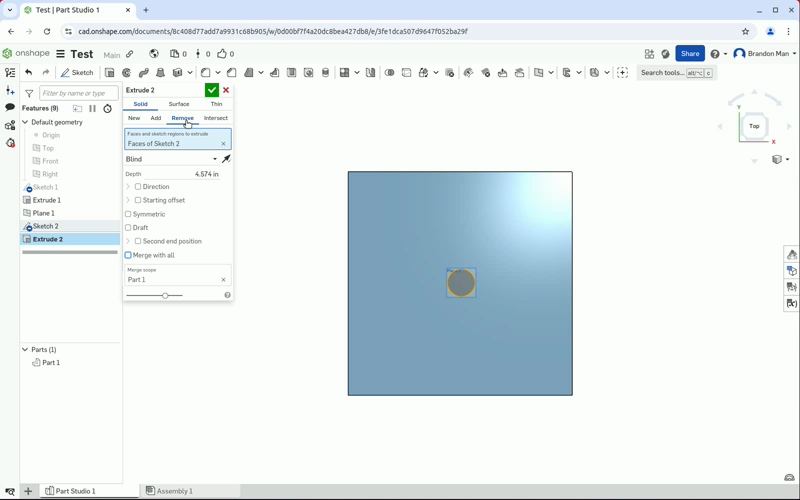
key(space)
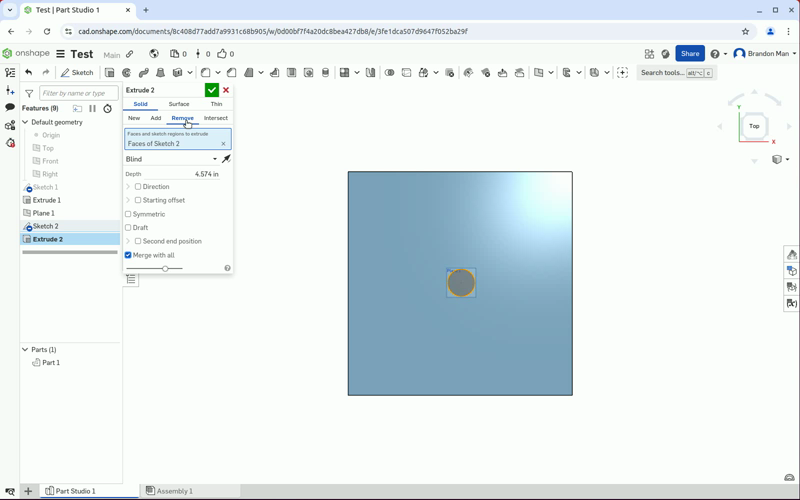
key(enter)
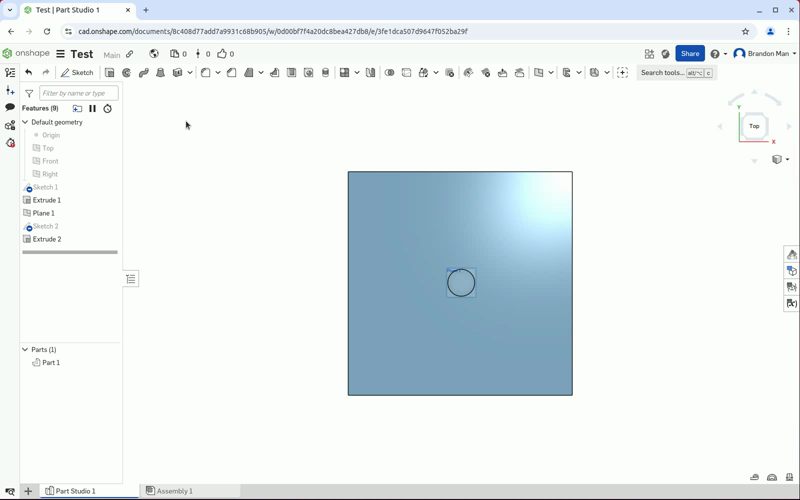
key(shift+h)
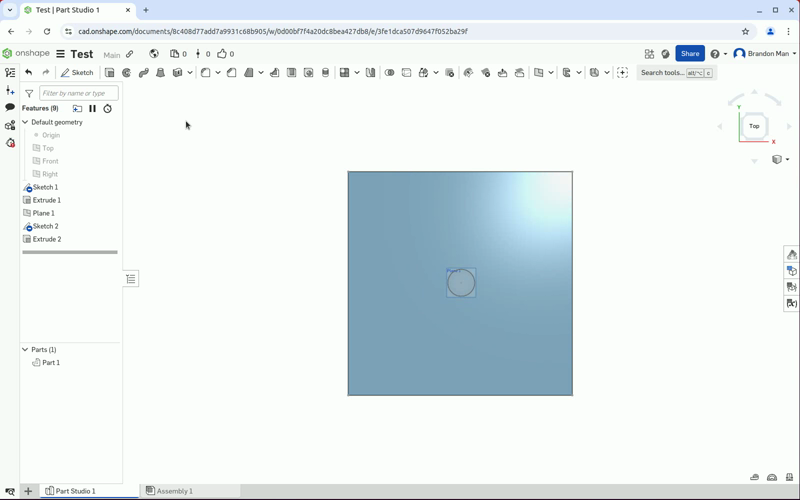
key(shift+h)
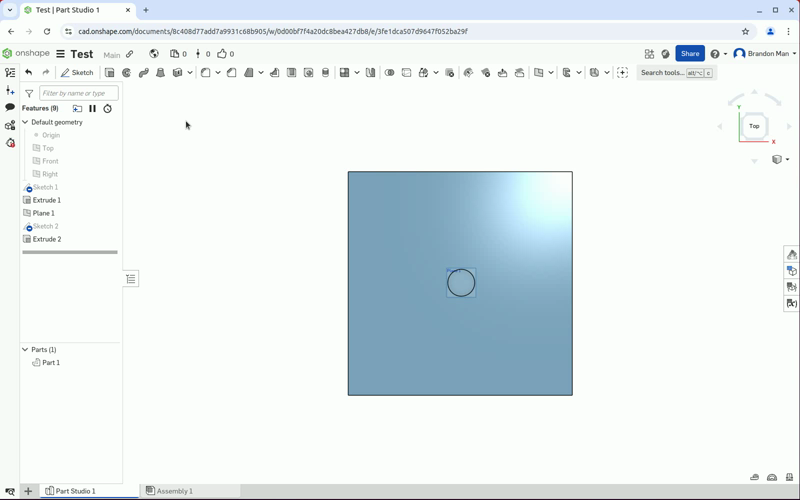
mouse_move(73, 189)
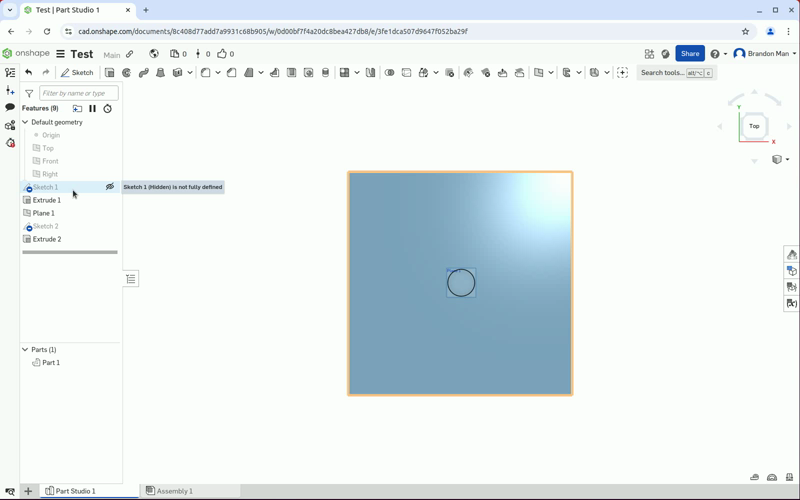
click(73, 189)
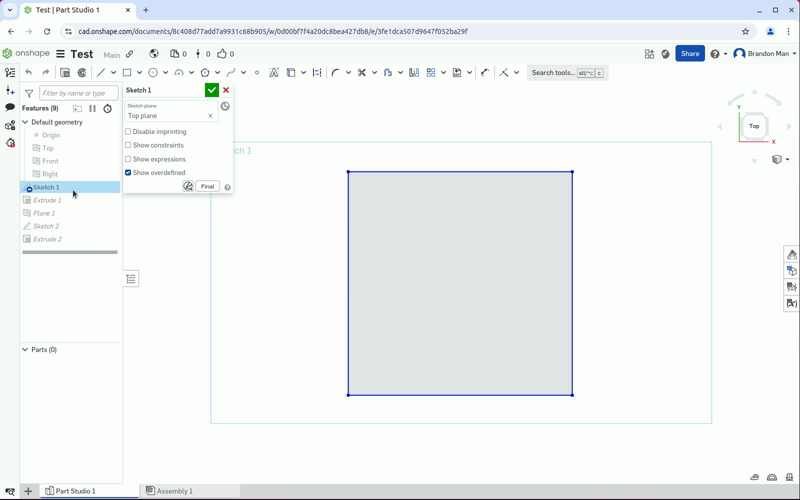
mouse_move(229, 92)
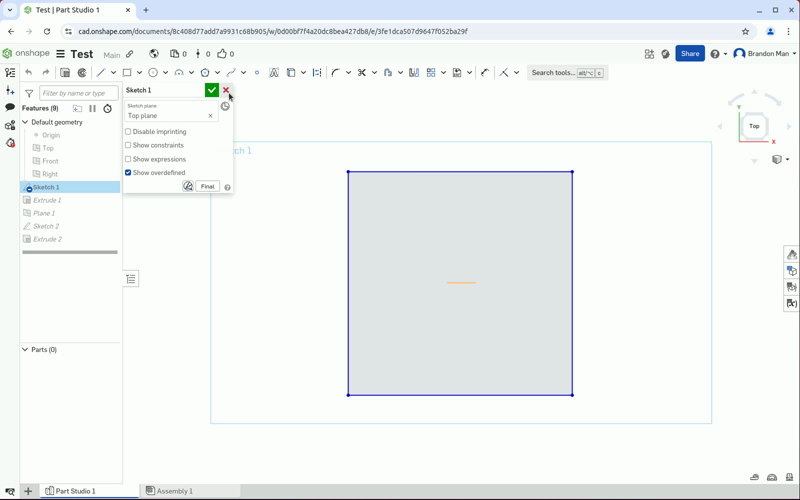
click(229, 92)
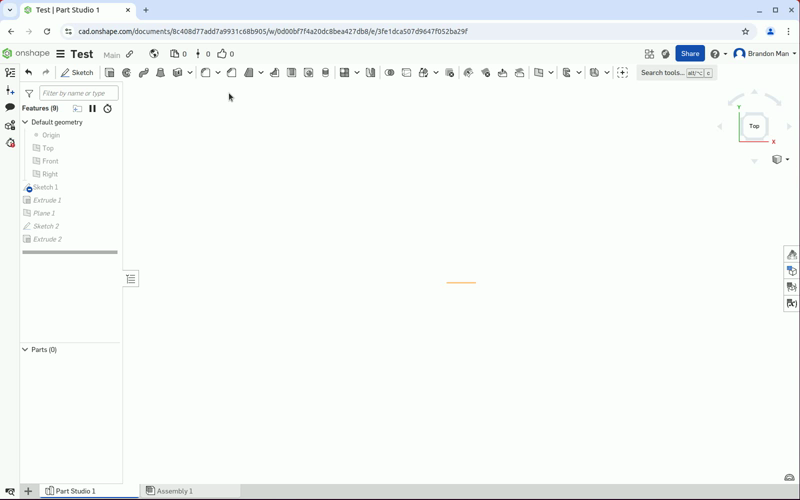
mouse_move(541, 75)
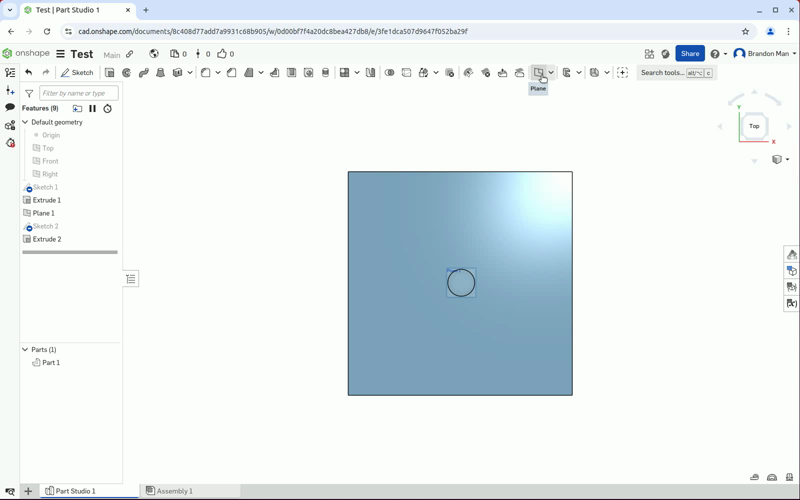
click(541, 75)
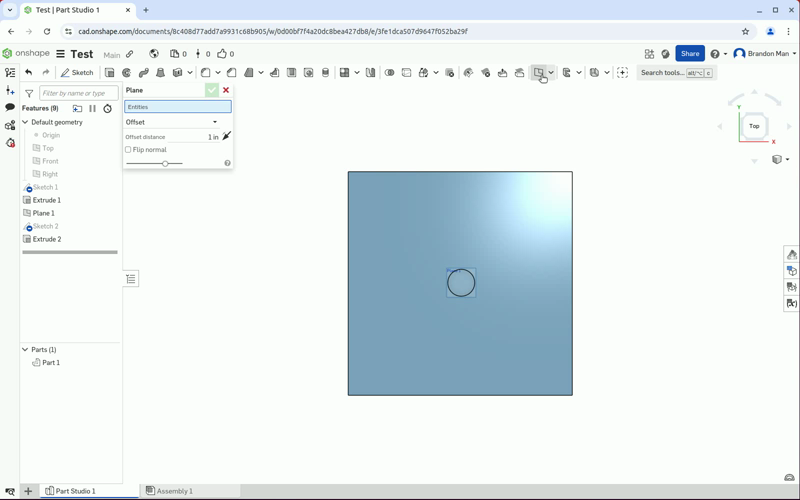
mouse_move(73, 150)
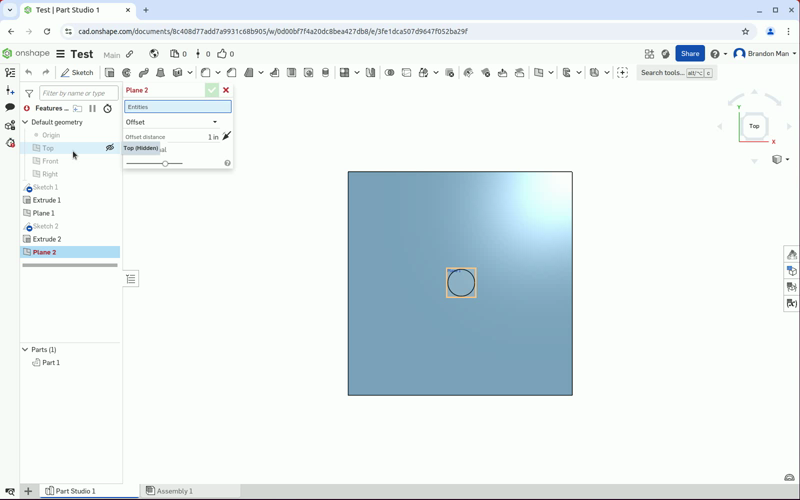
click(73, 150)
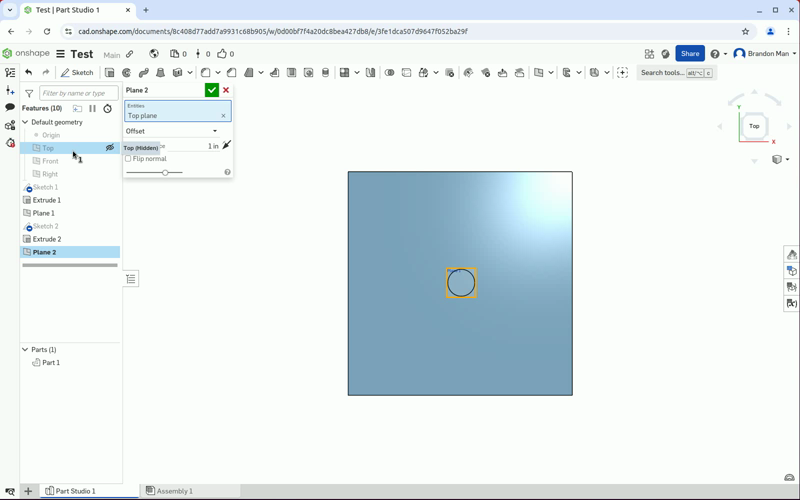
key(tab, 2)
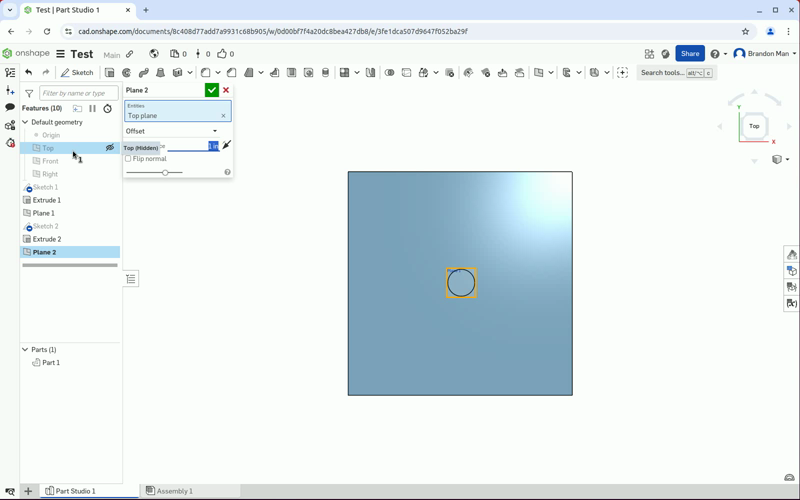
text(13.957)
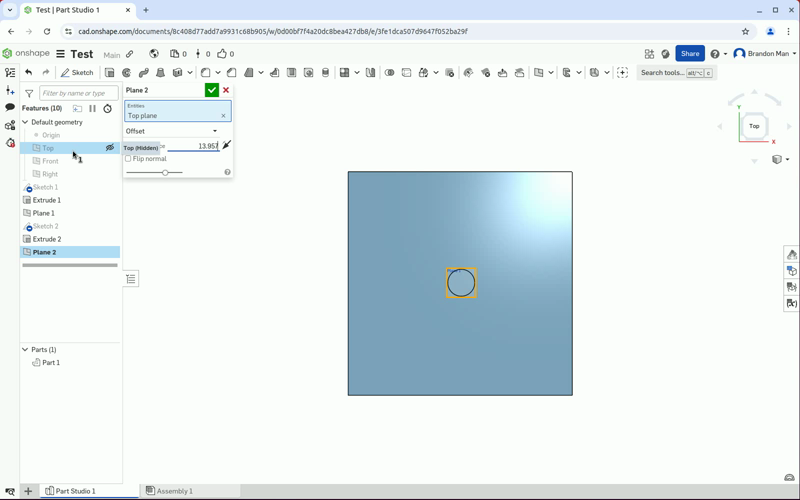
key(enter, 2)
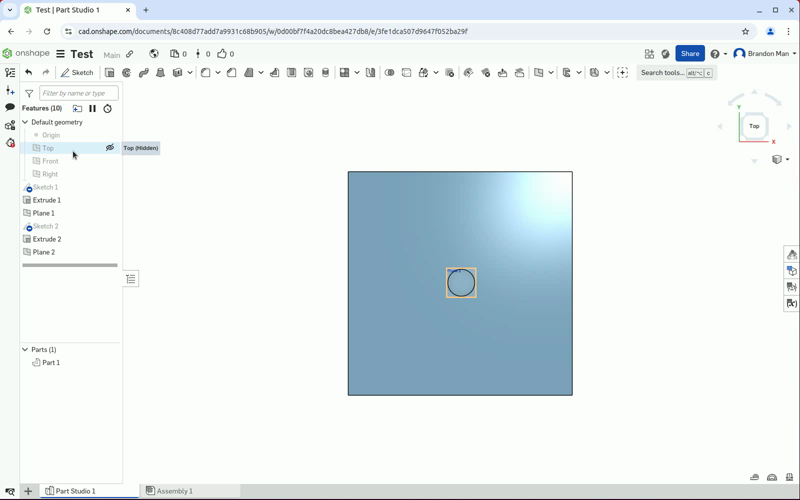
key(shift+s)
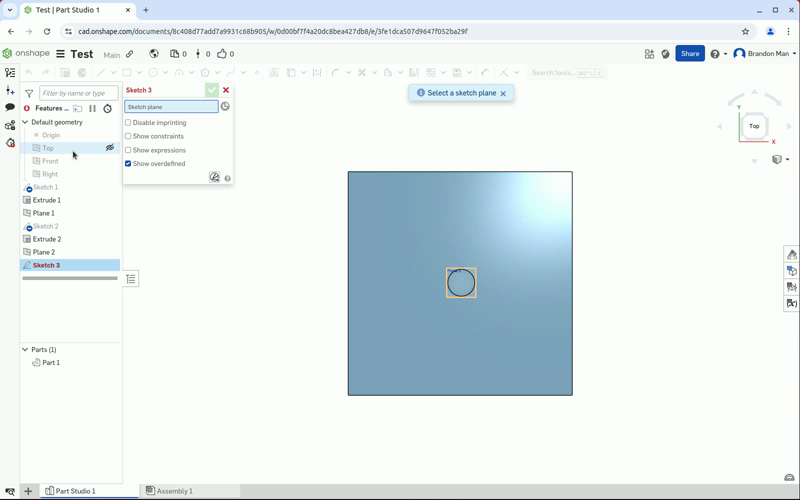
mouse_move(73, 254)
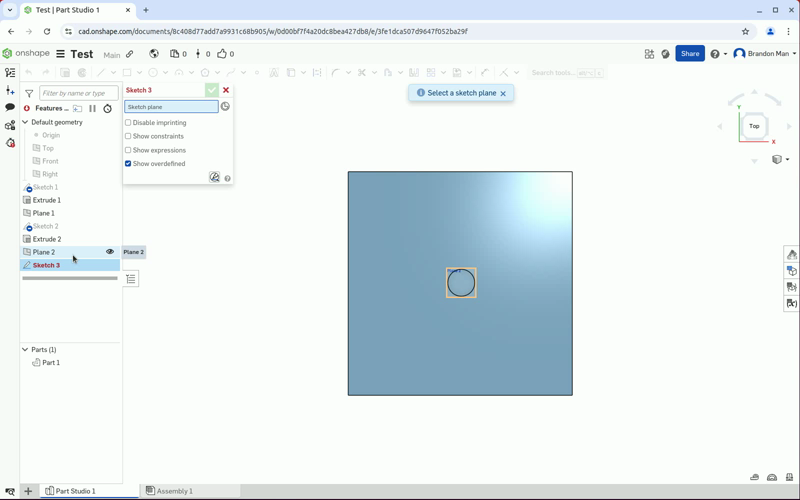
click(73, 254)
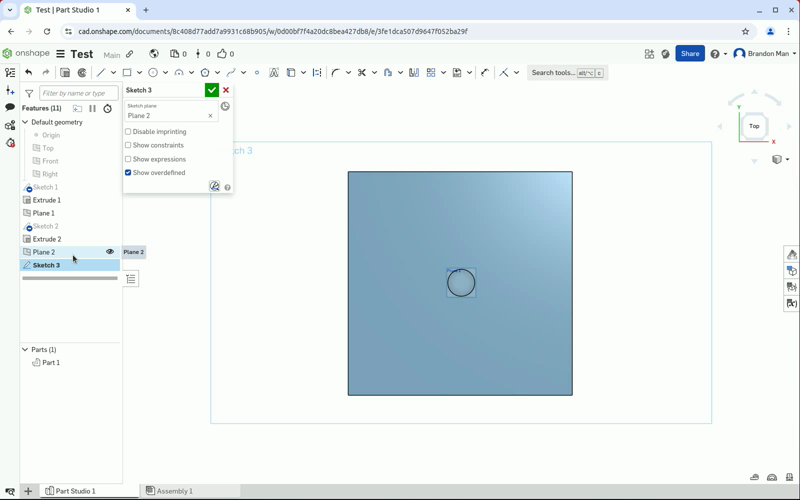
mouse_move(73, 352)
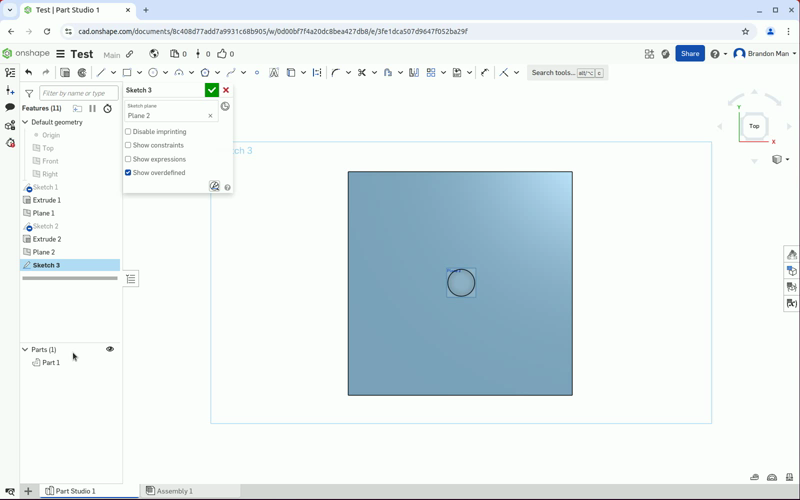
key(y)
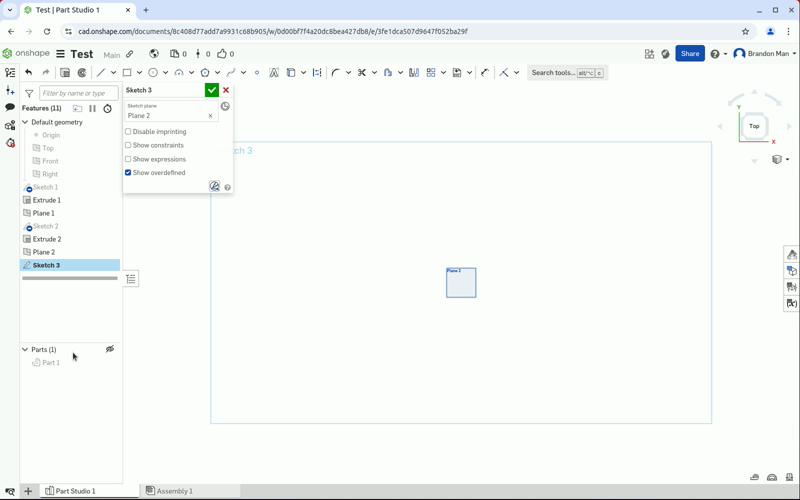
key(c)
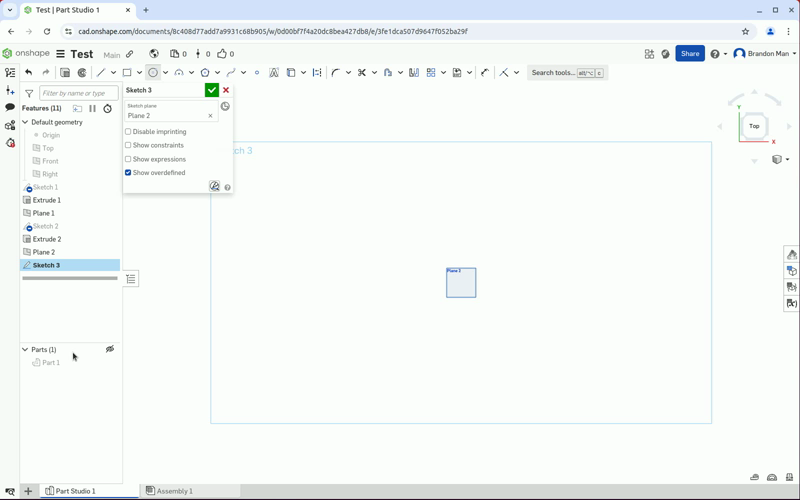
key_down(shift)
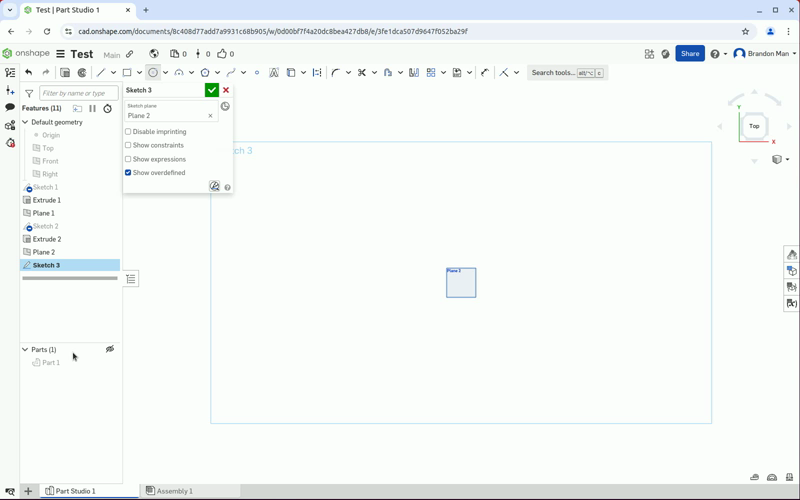
mouse_move(461, 282)
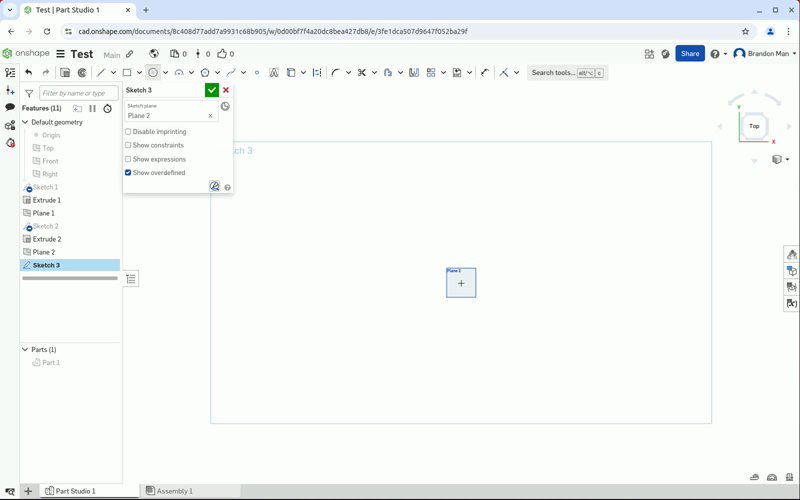
click(461, 282)
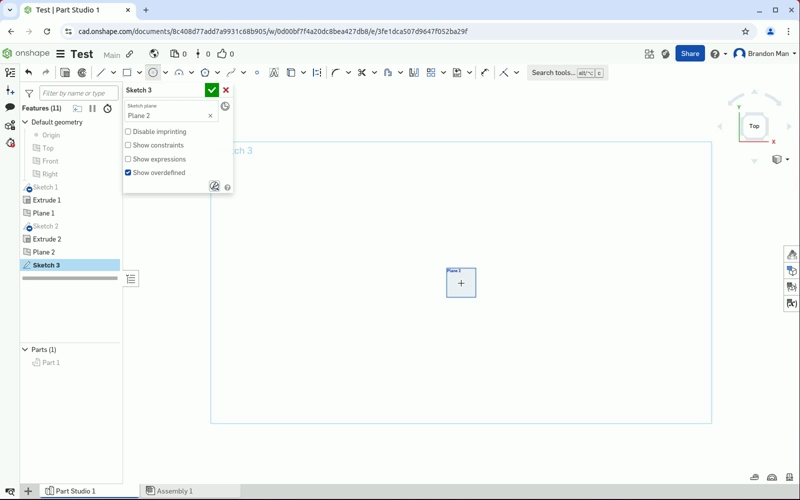
key_up(shift)
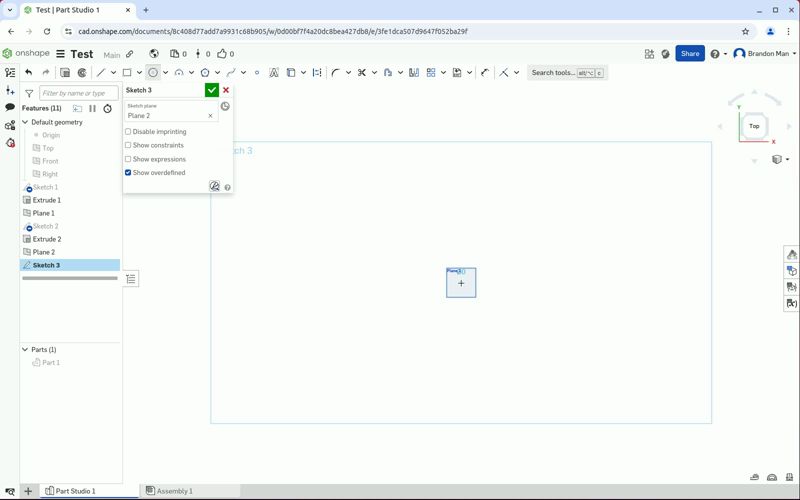
mouse_move(468, 282)
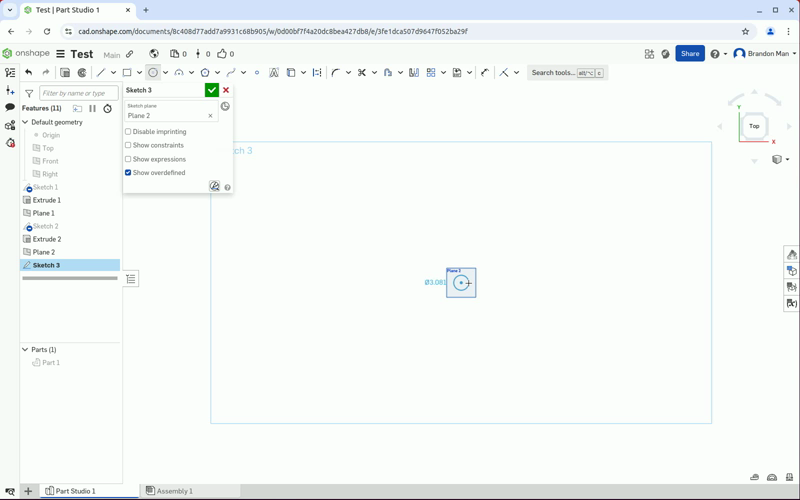
click(468, 282)
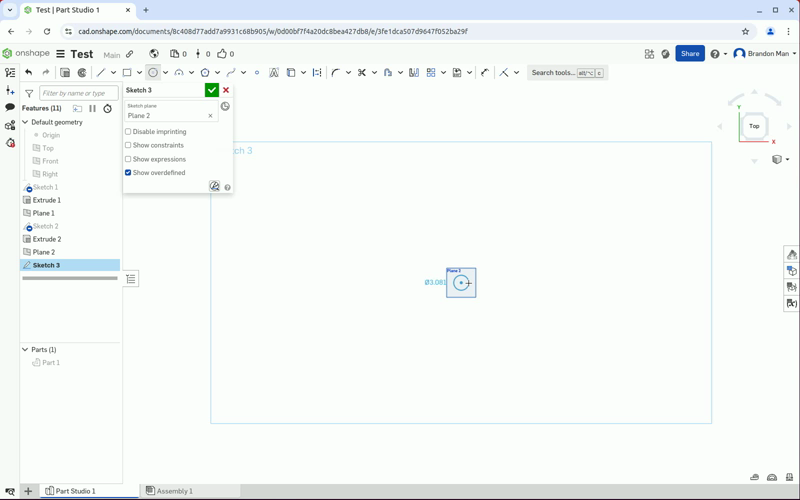
key(esc)
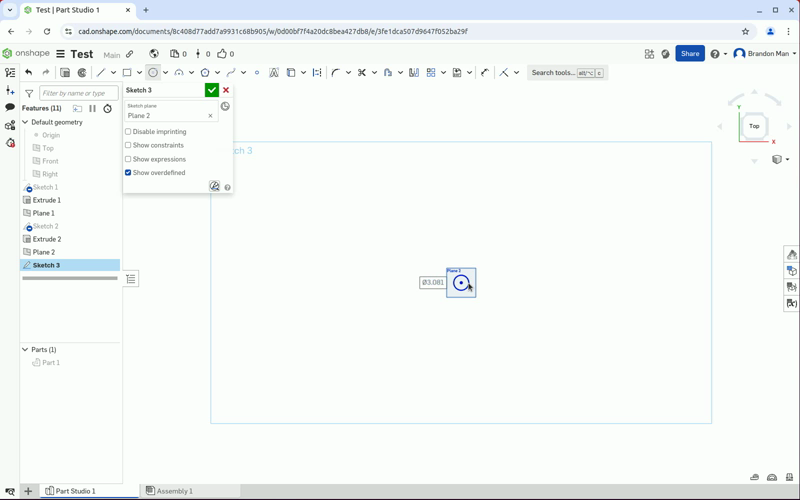
mouse_move(466, 286)
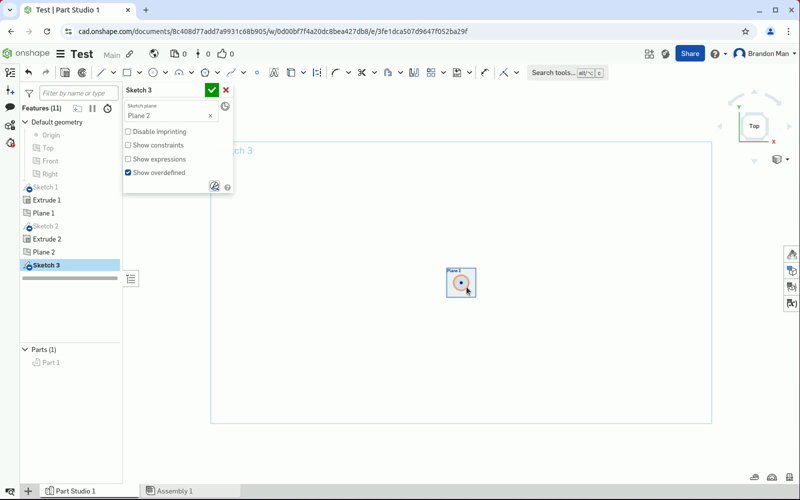
scroll(6)
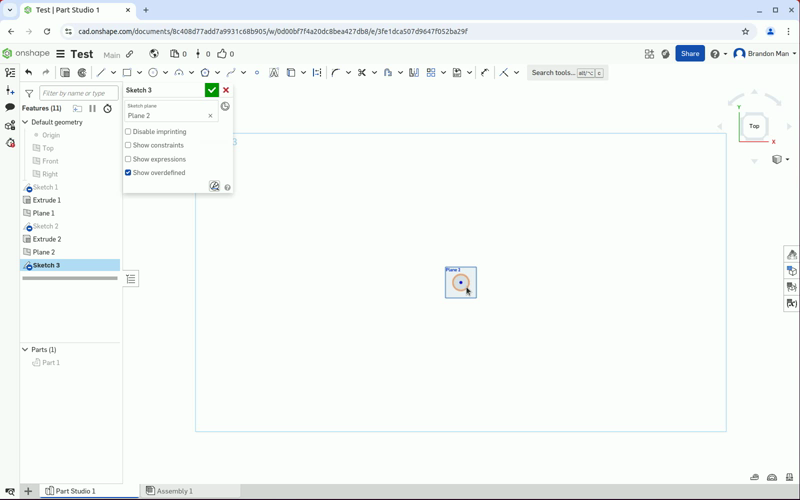
scroll(6)
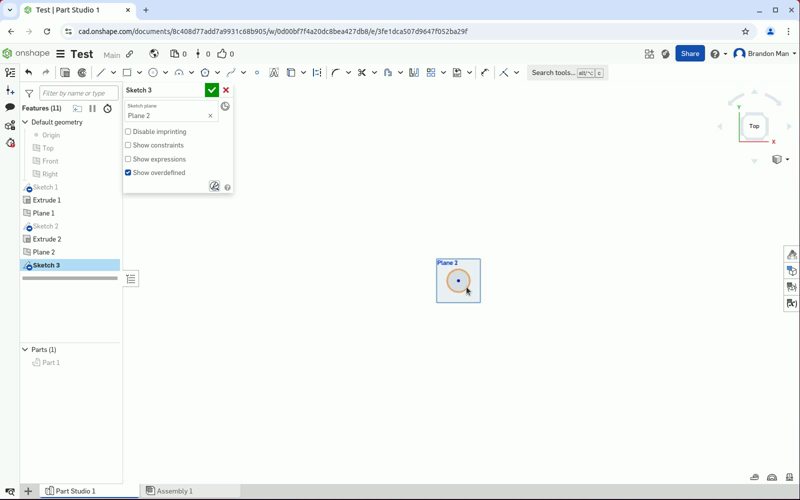
scroll(6)
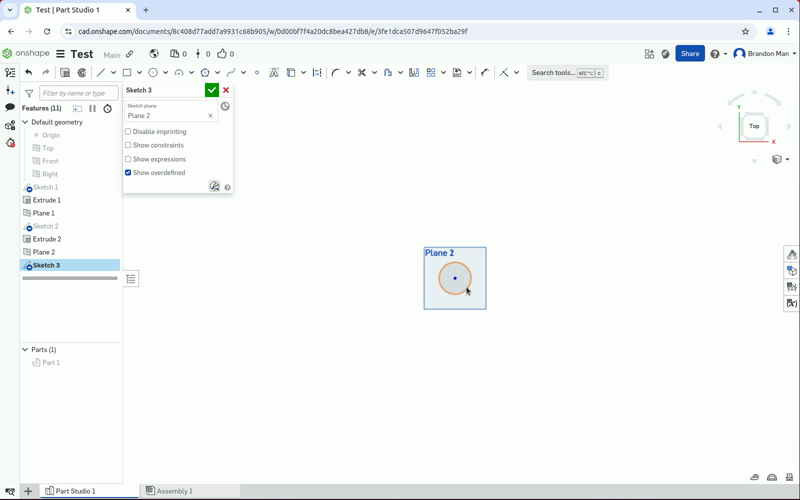
scroll(6)
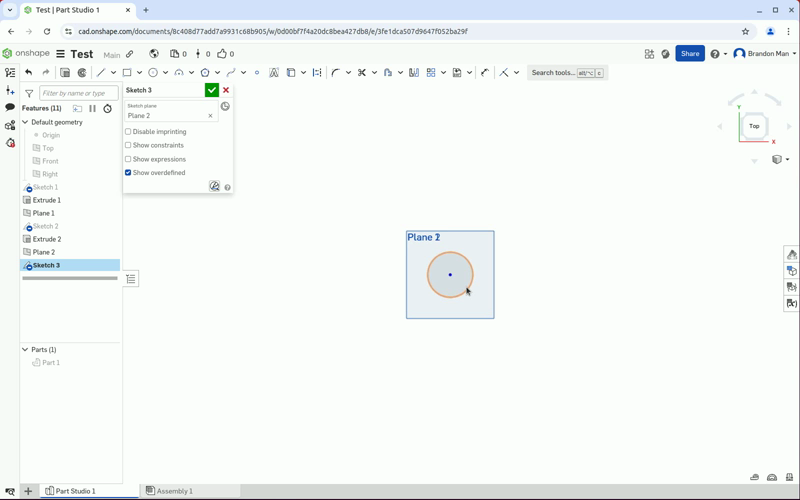
scroll(6)
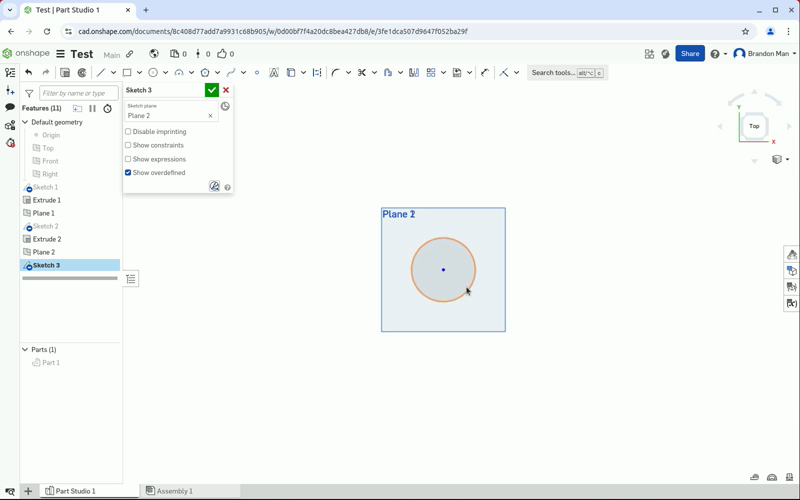
scroll(6)
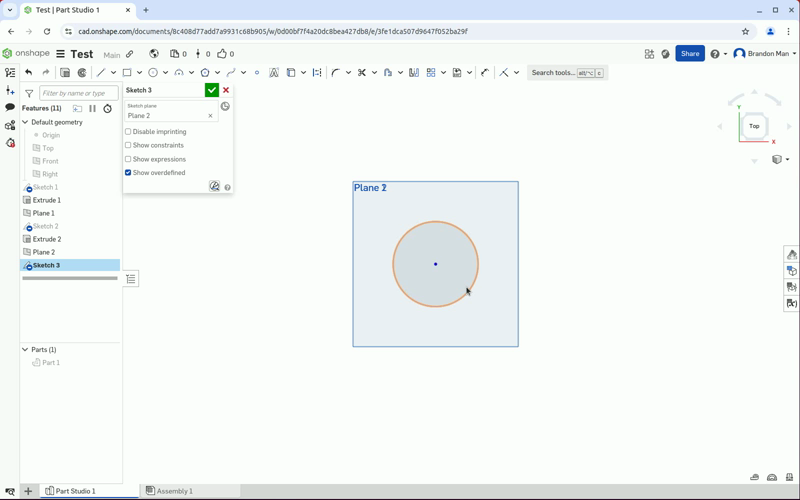
scroll(6)
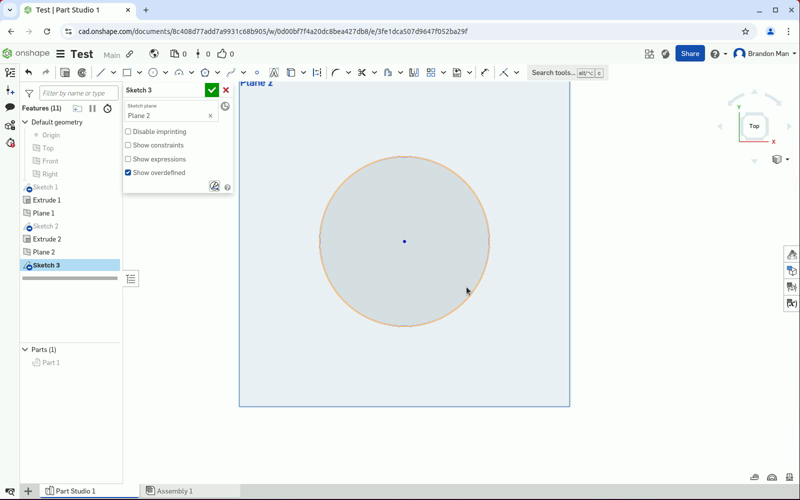
click(466, 286)
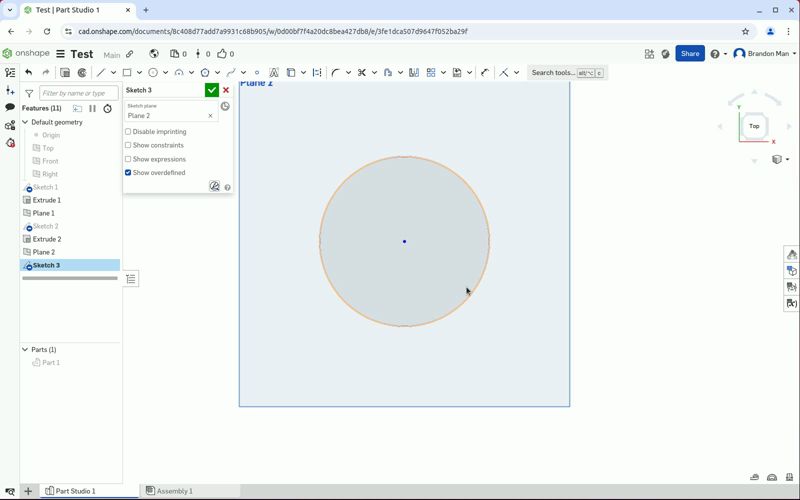
scroll(-6)
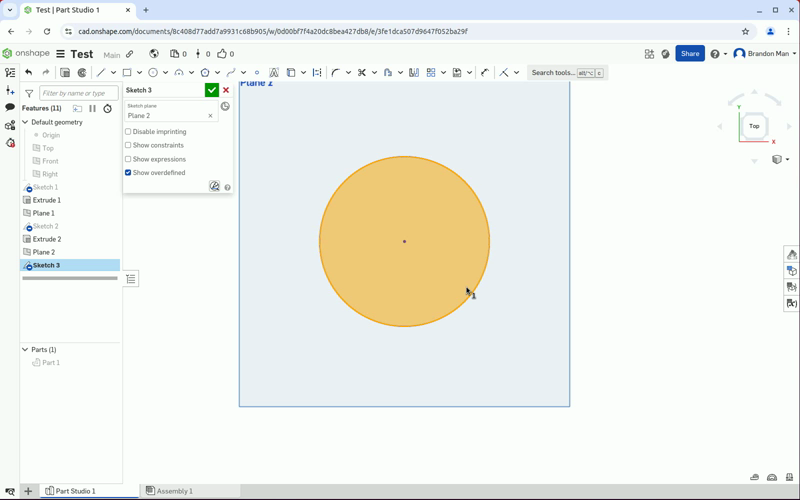
scroll(-6)
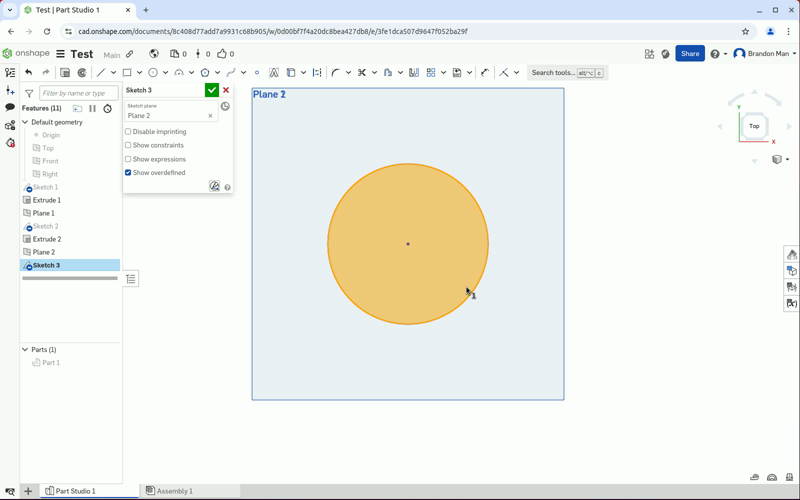
scroll(-6)
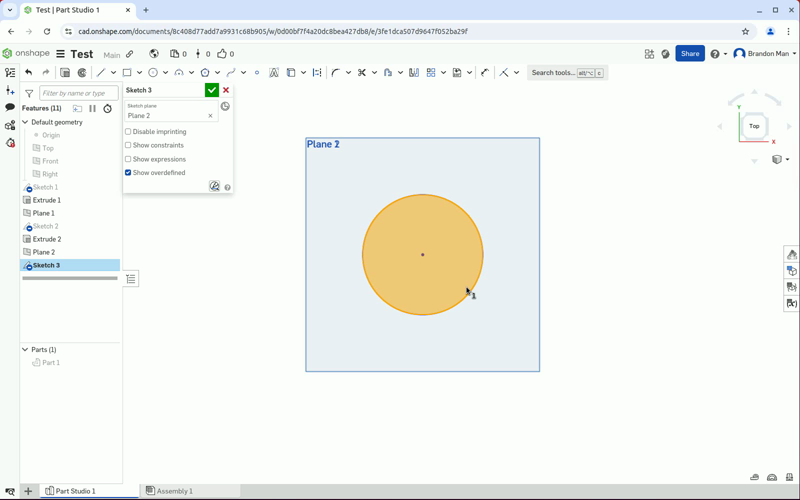
scroll(-6)
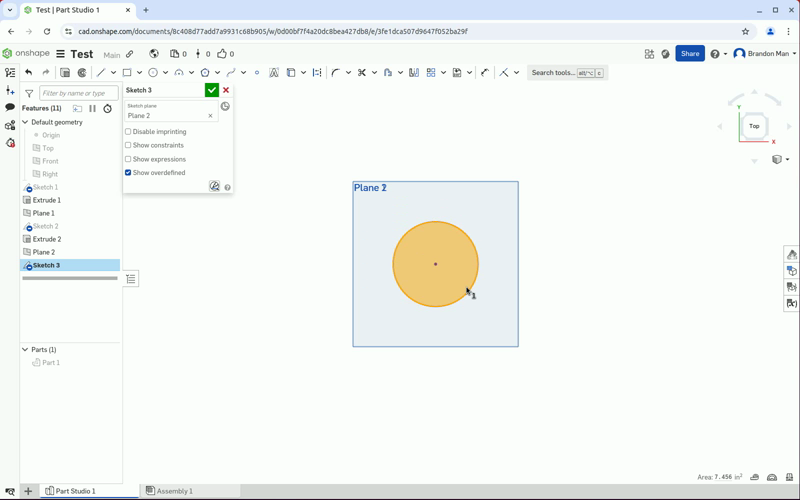
scroll(-6)
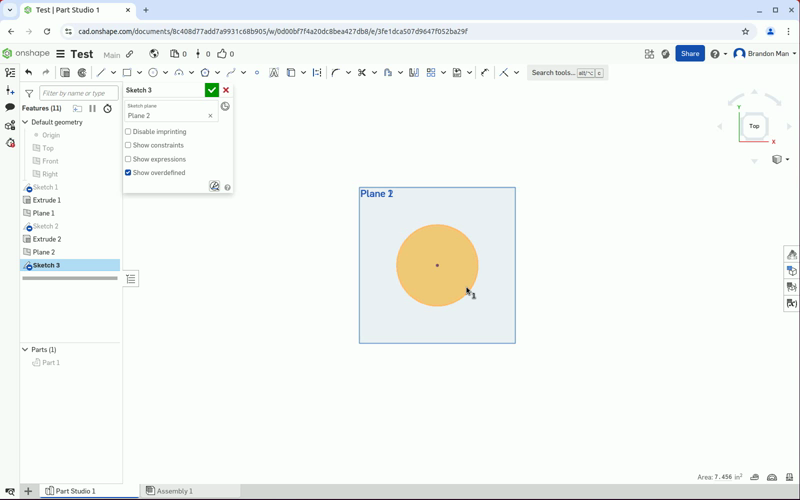
scroll(-6)
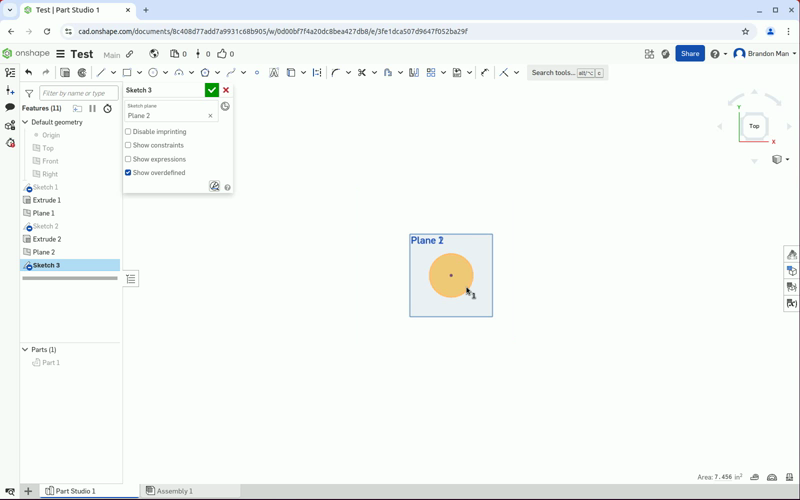
scroll(-6)
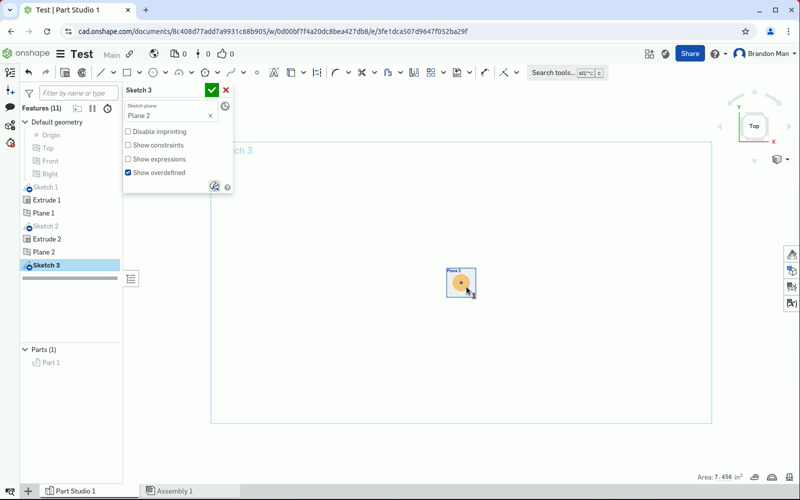
mouse_move(73, 352)
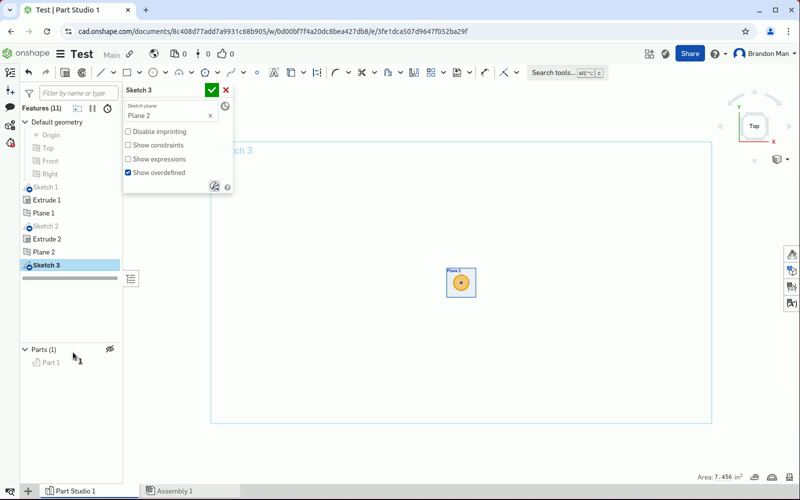
key(shift+y)
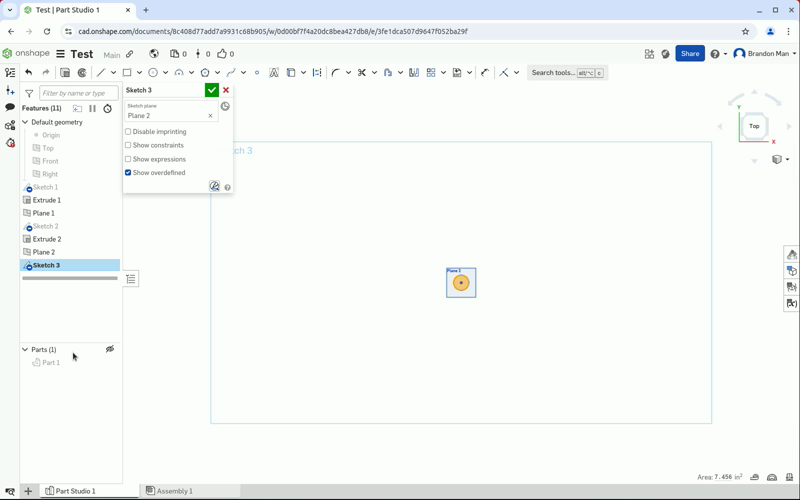
key(shift+e)
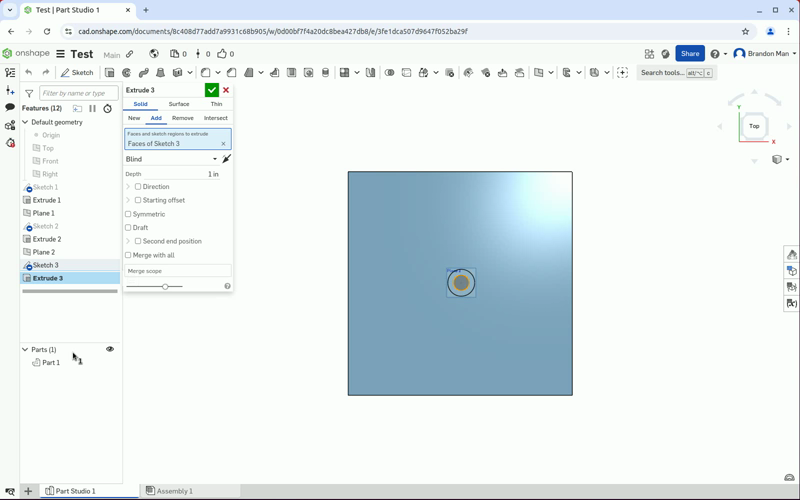
mouse_move(143, 106)
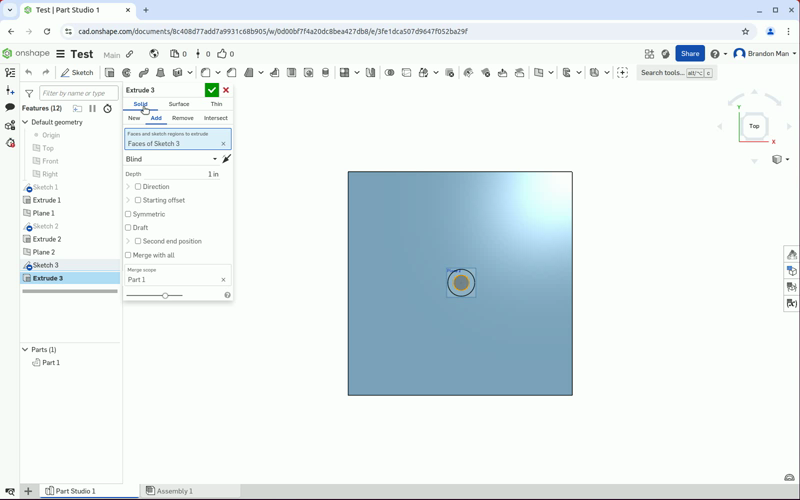
click(143, 106)
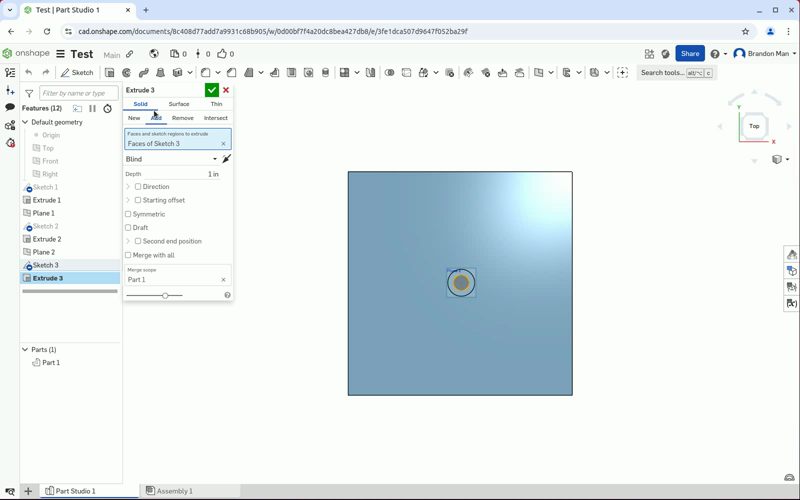
mouse_move(186, 120)
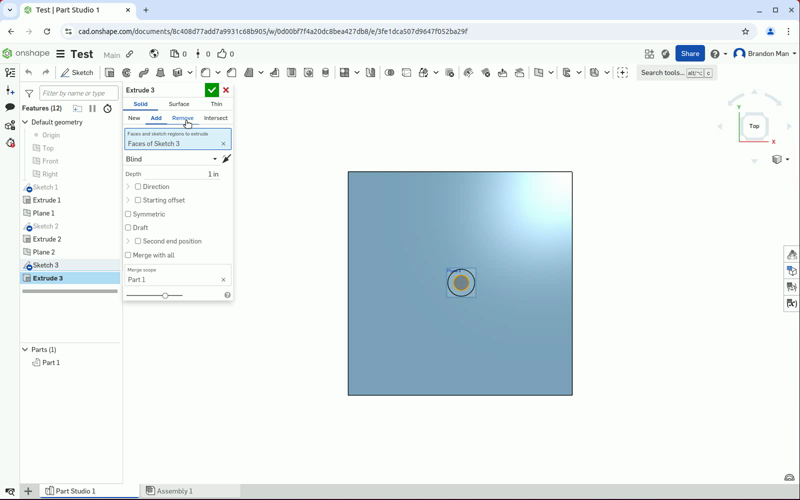
click(186, 120)
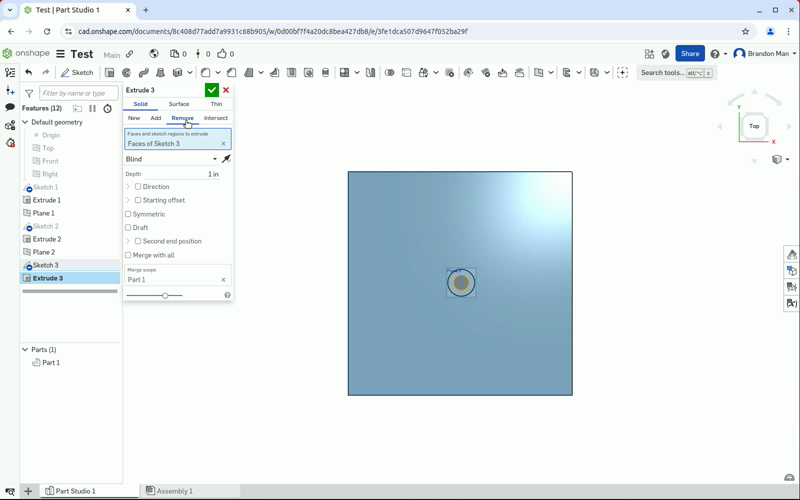
key(tab, 4)
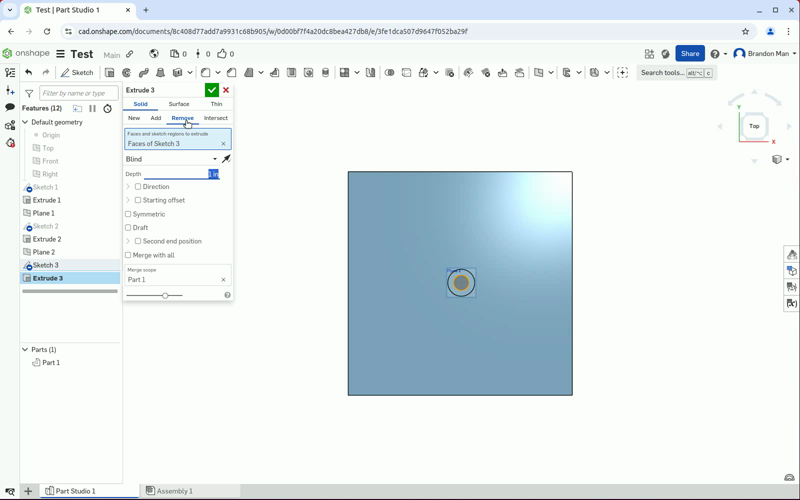
text(23.108)
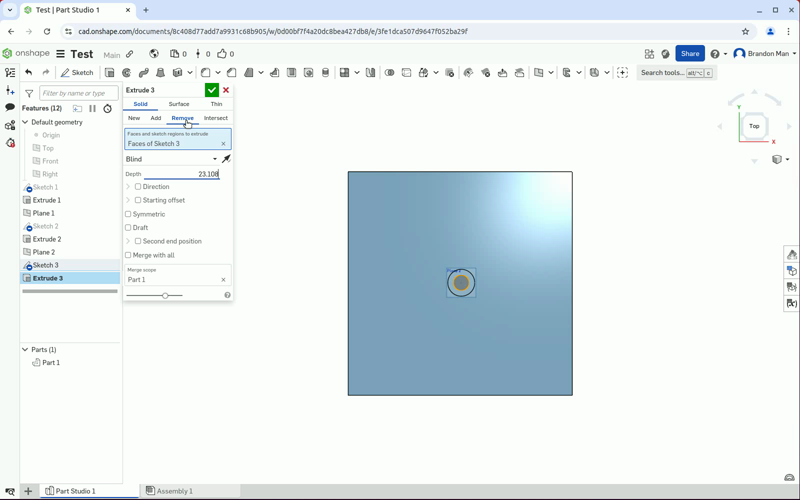
key(tab, 6)
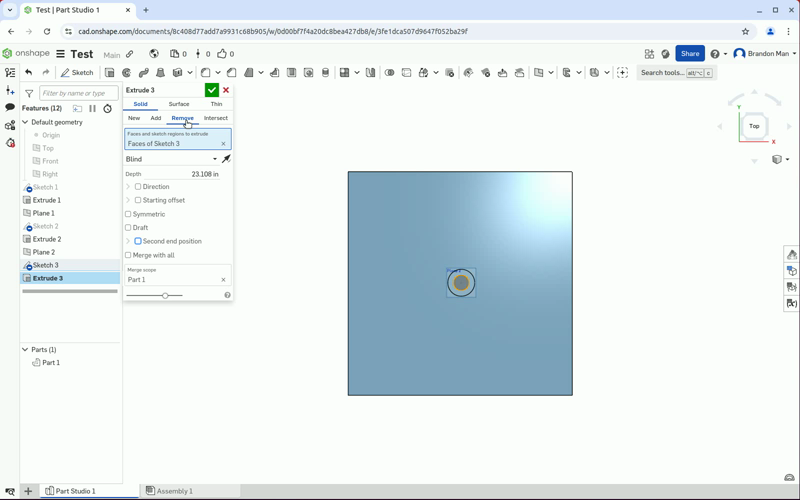
key(space)
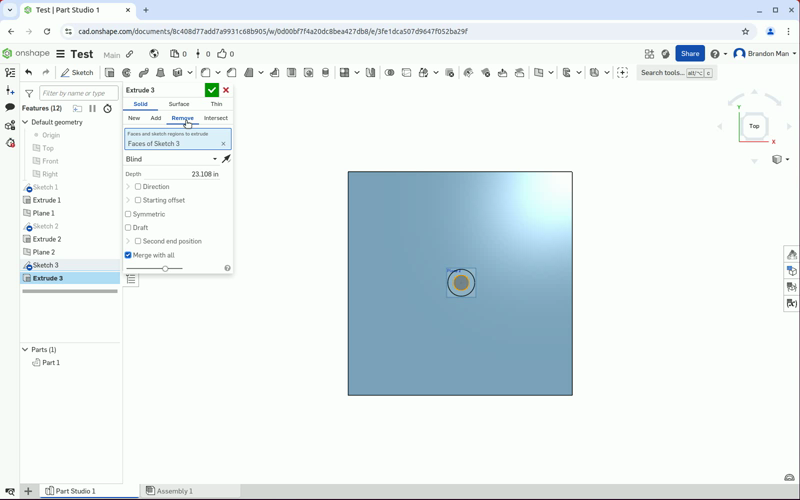
key(enter)
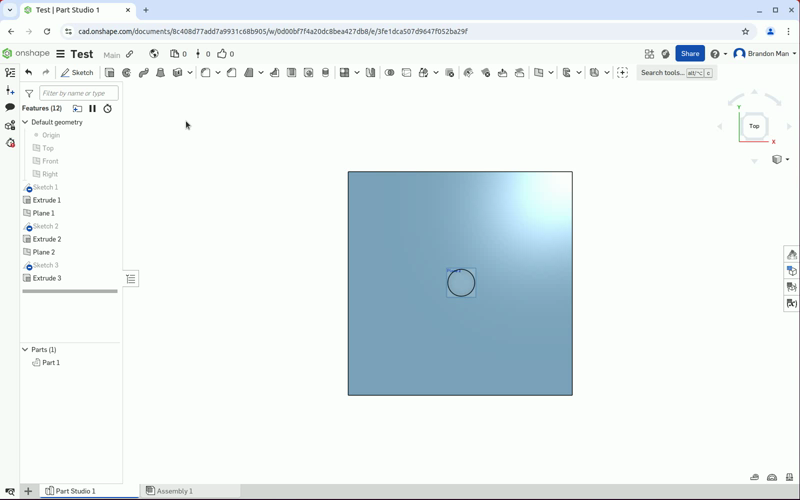
key(shift+h)
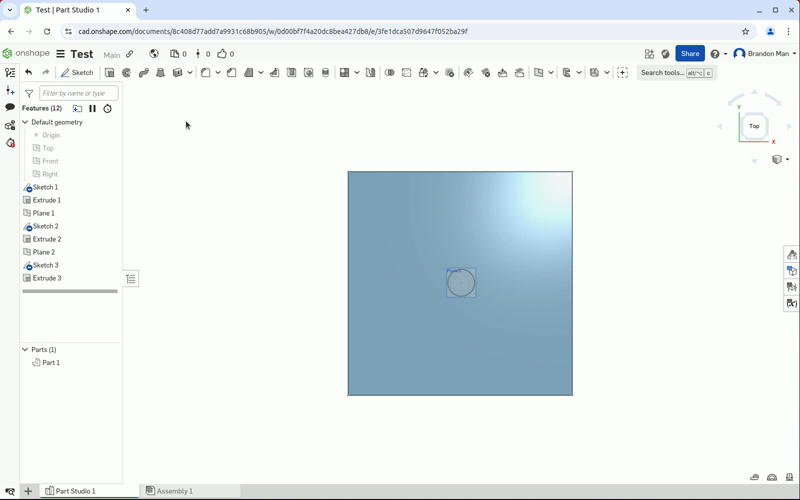
key(shift+h)
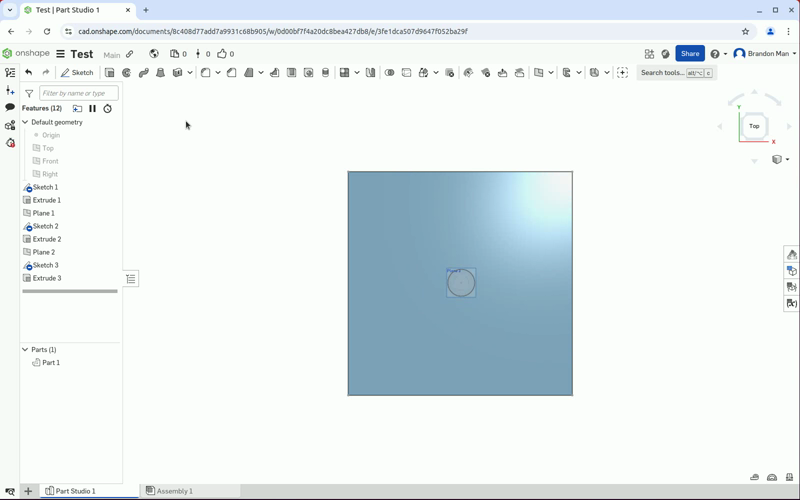
key(shift+7)
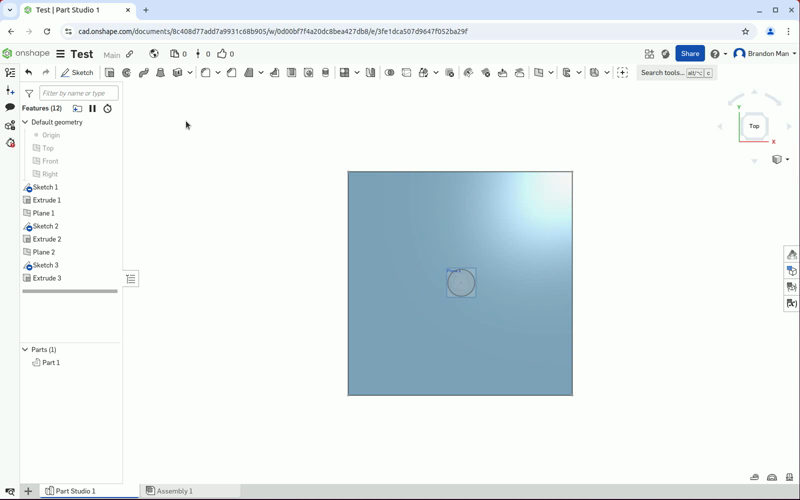
key(up, 3)
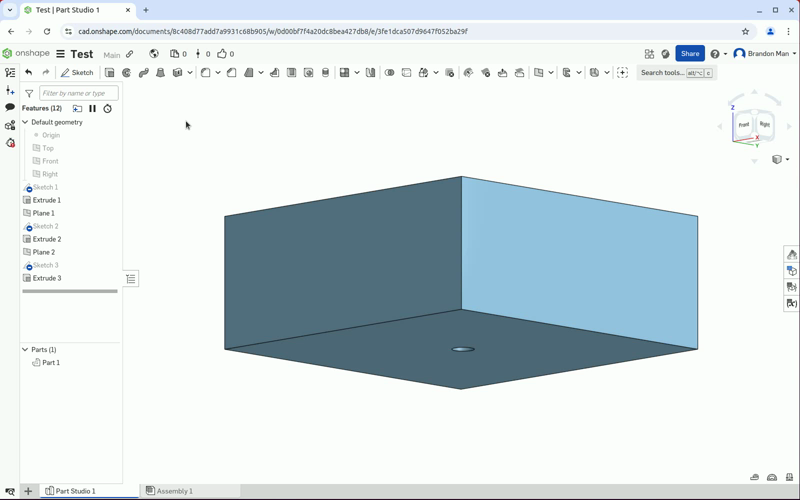
key(left, 3)
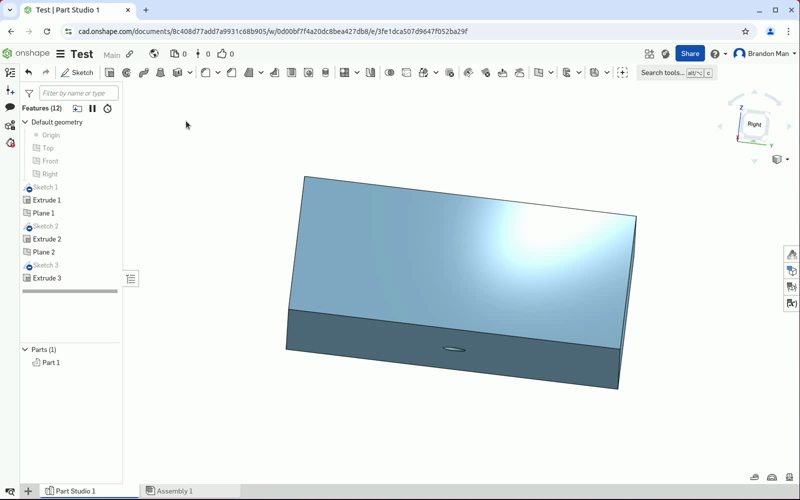
key(right, 3)
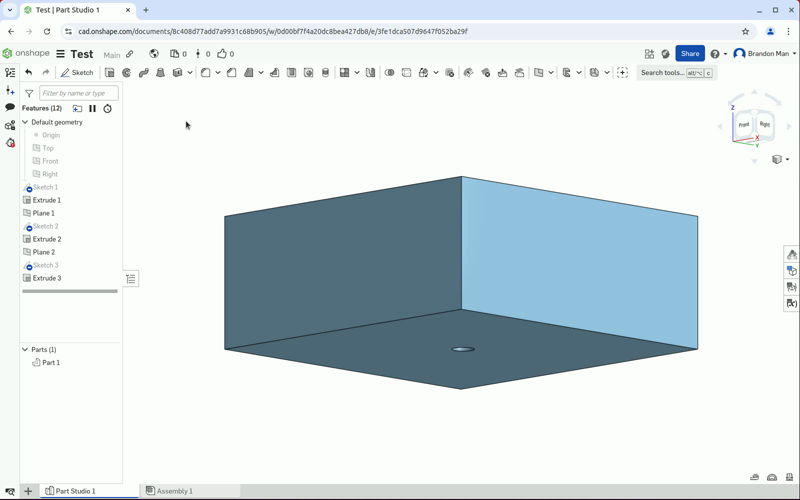
key(down, 3)
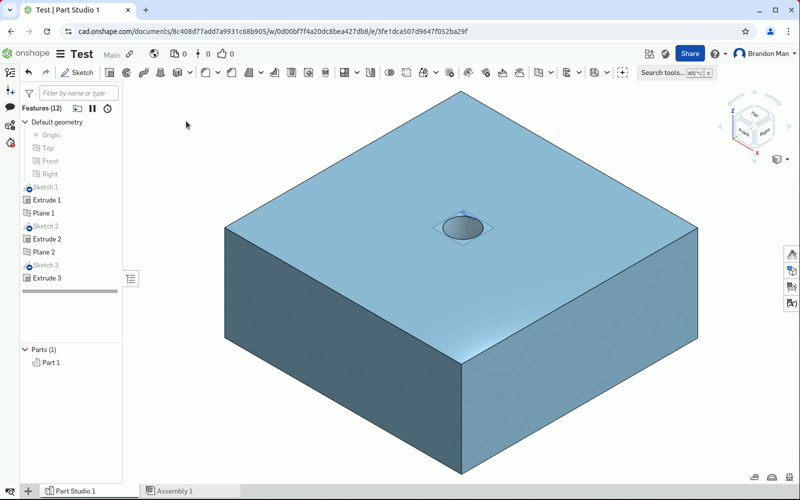
mouse_move(73, 189)
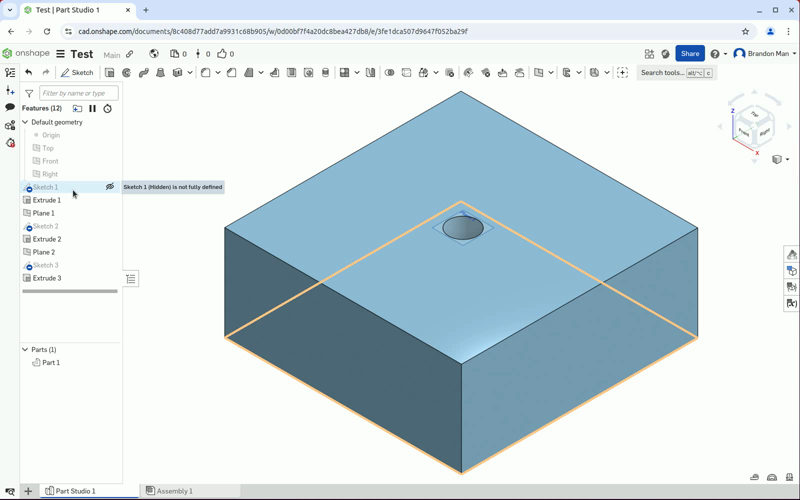
click(73, 189)